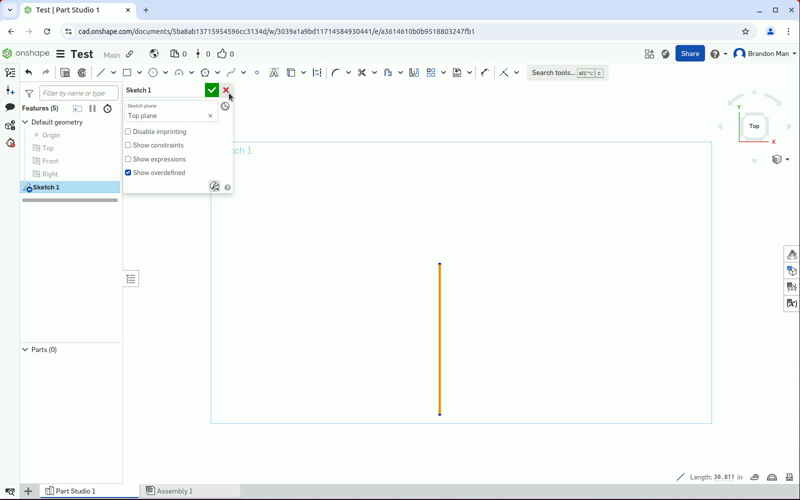
key(shift+h)
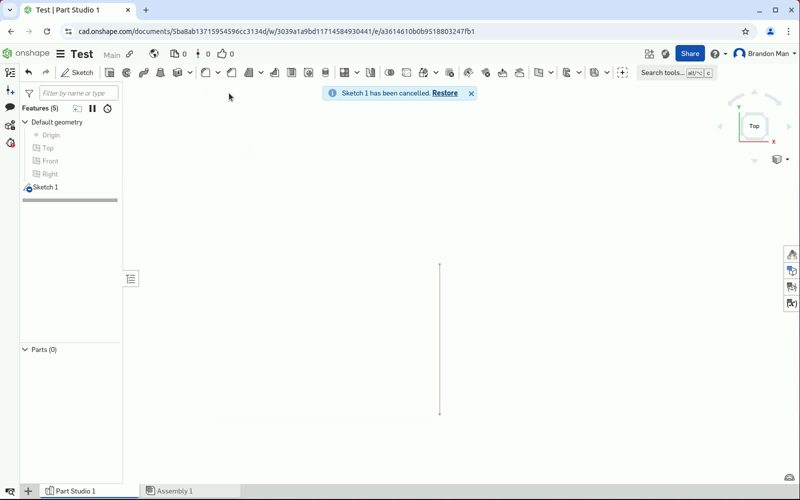
key(shift+s)
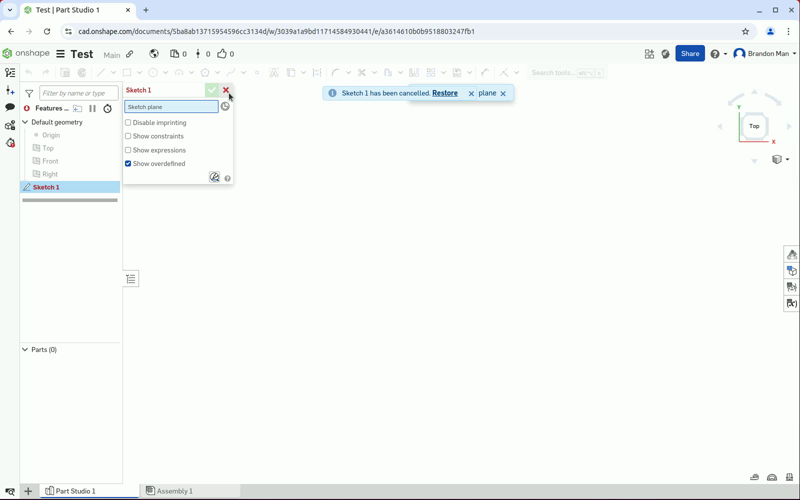
mouse_move(73, 150)
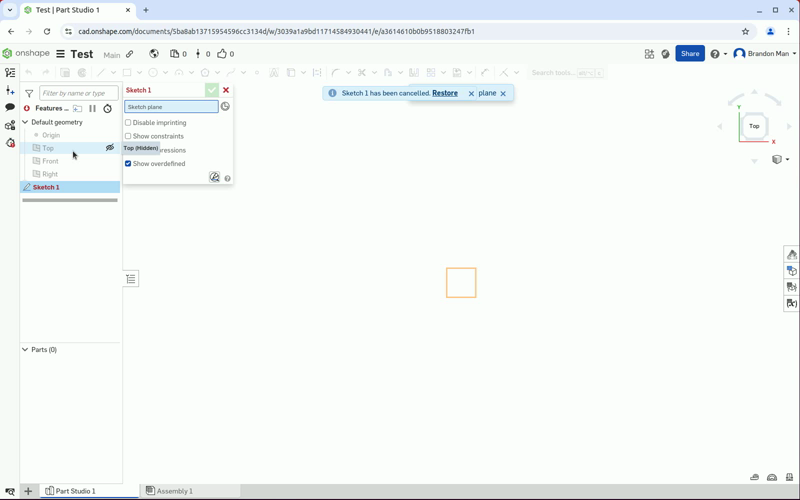
click(73, 150)
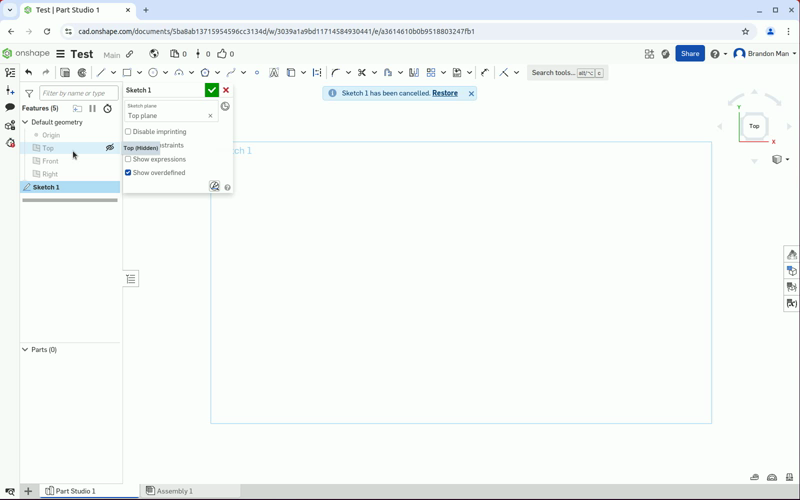
mouse_move(73, 352)
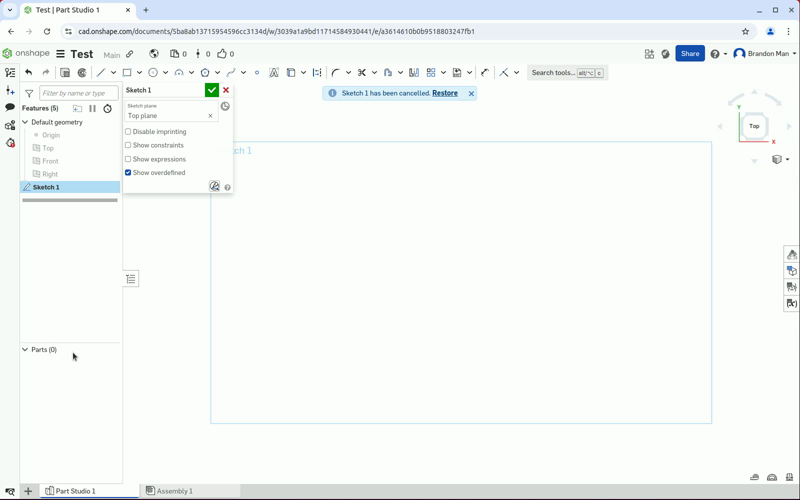
key(y)
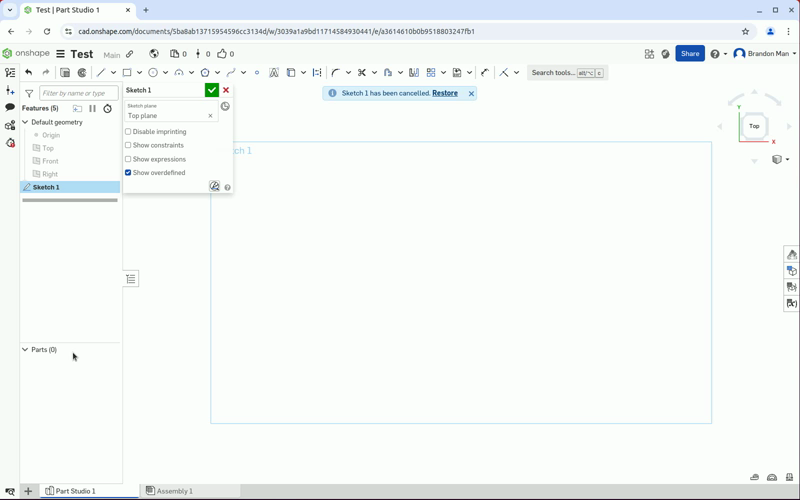
key(l)
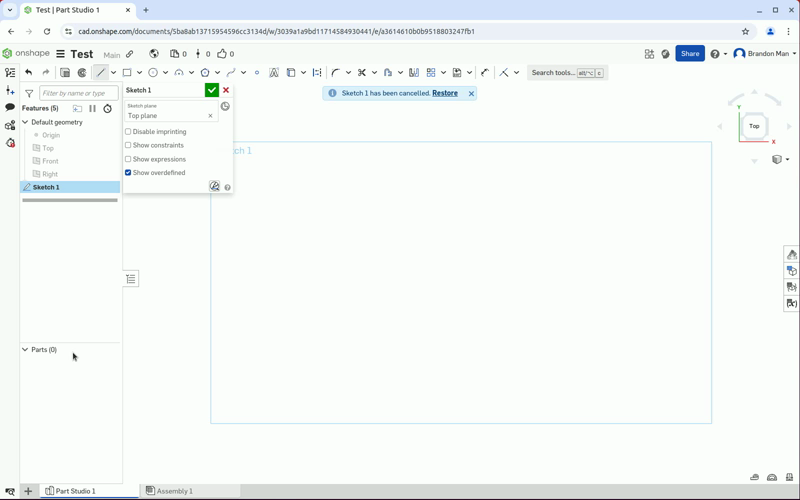
key_down(shift)
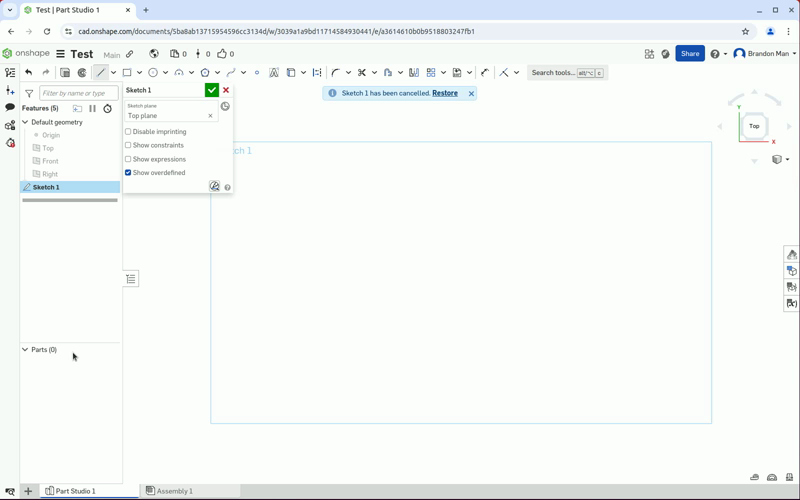
mouse_move(398, 318)
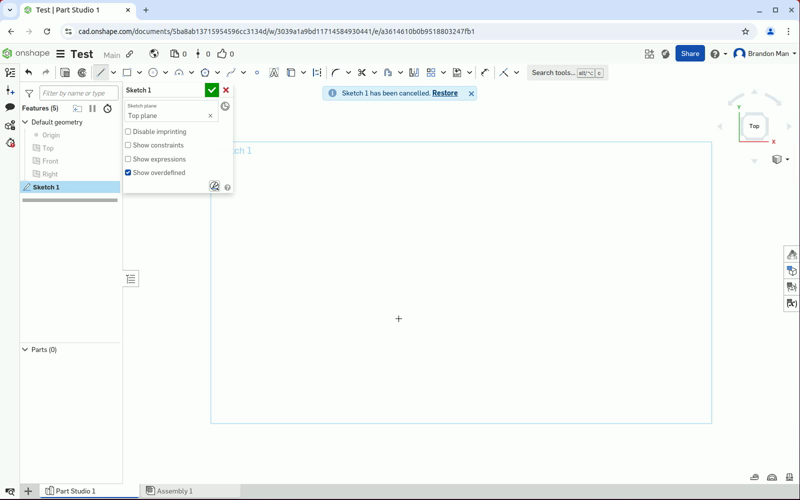
click(398, 318)
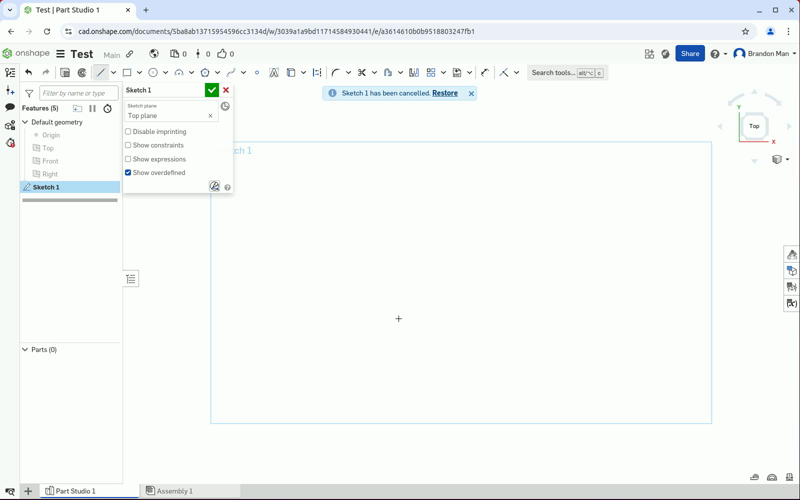
key_up(shift)
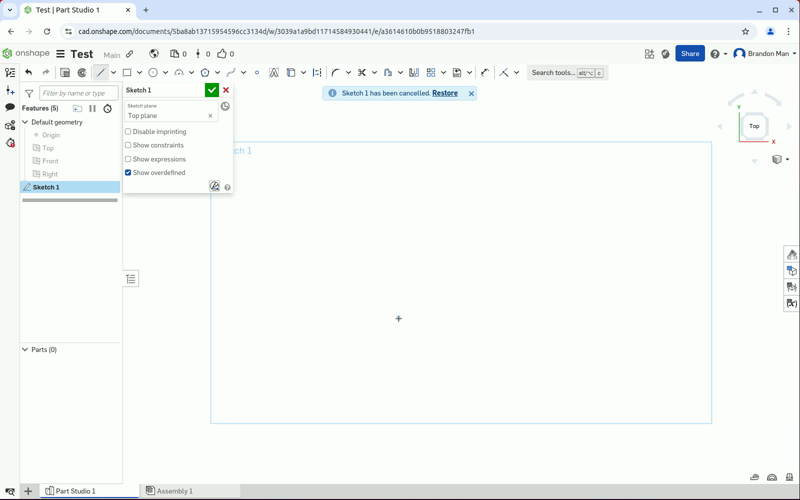
key_down(shift)
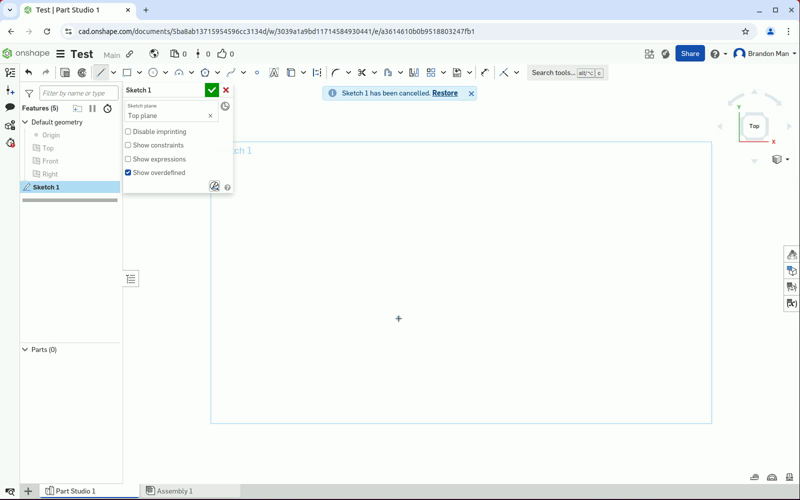
mouse_move(460, 353)
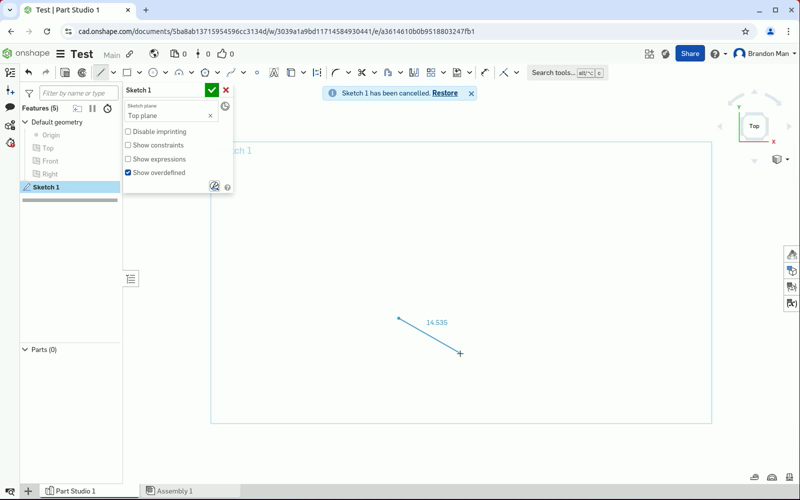
click(460, 353)
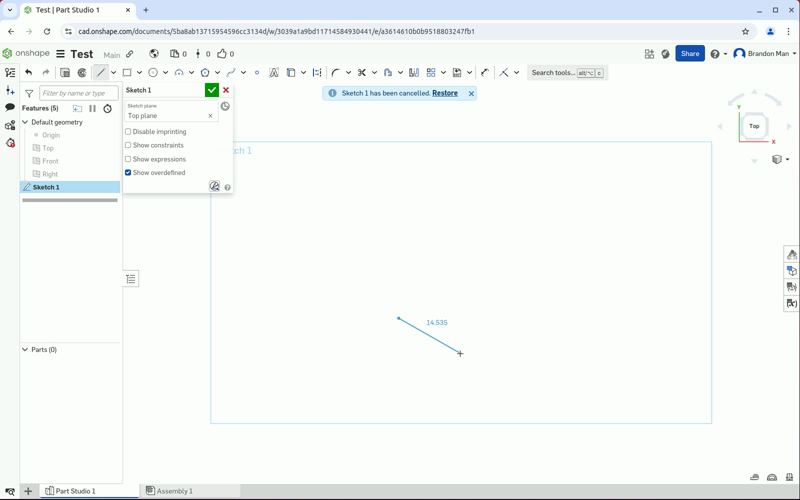
key_up(shift)
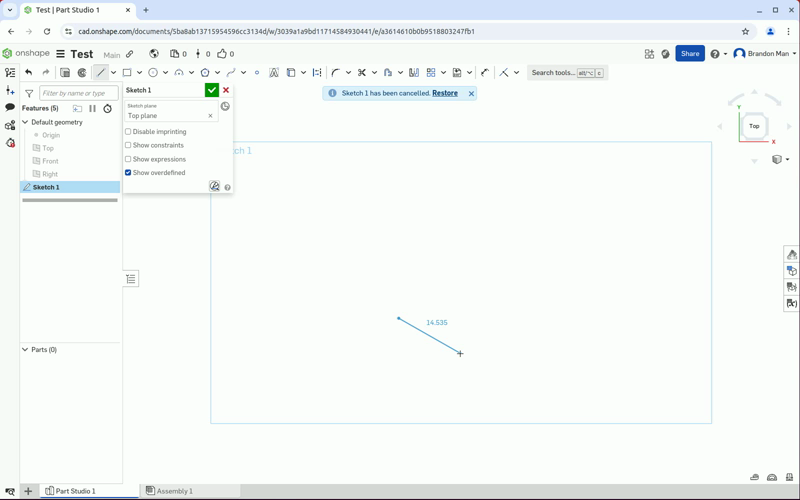
key_down(shift)
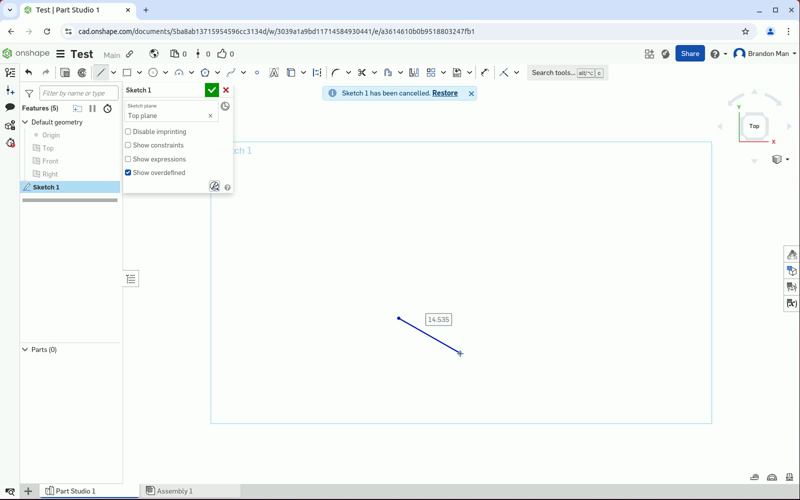
mouse_move(522, 318)
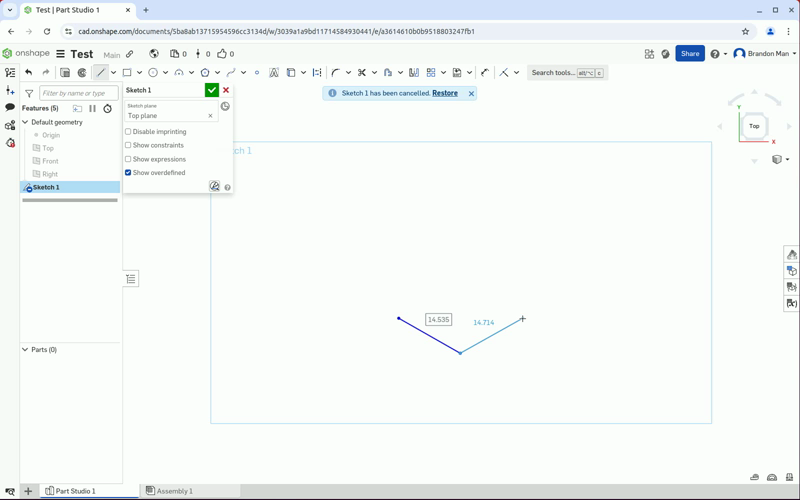
click(522, 318)
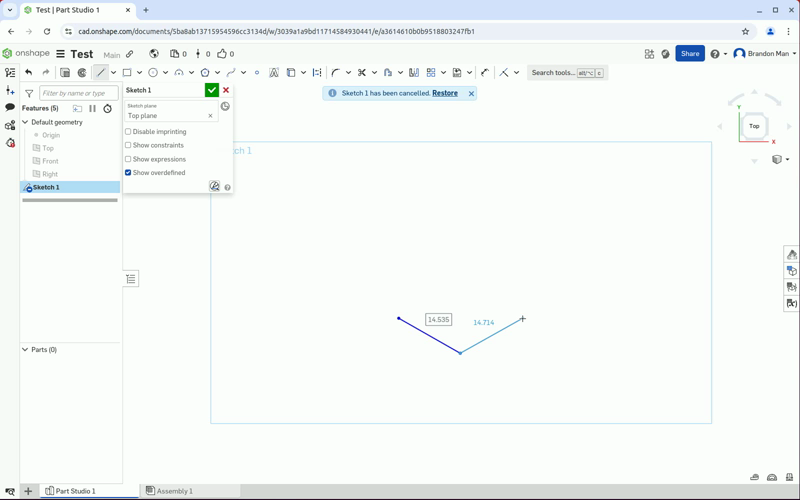
key_up(shift)
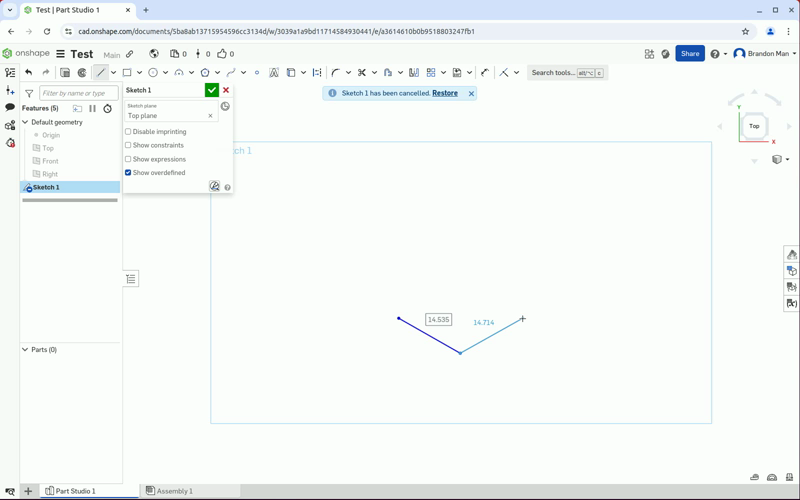
key_down(shift)
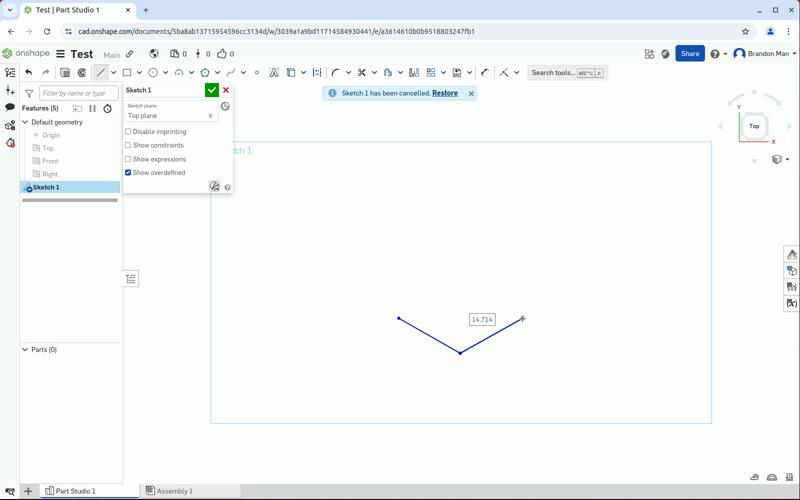
mouse_move(522, 246)
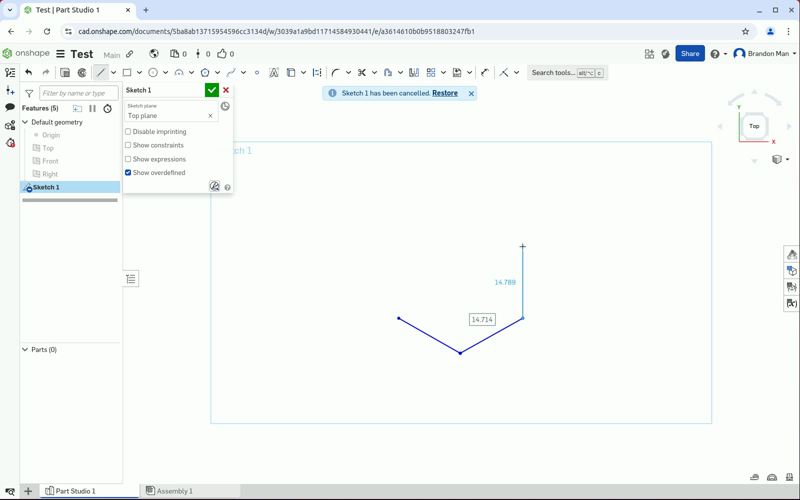
click(522, 246)
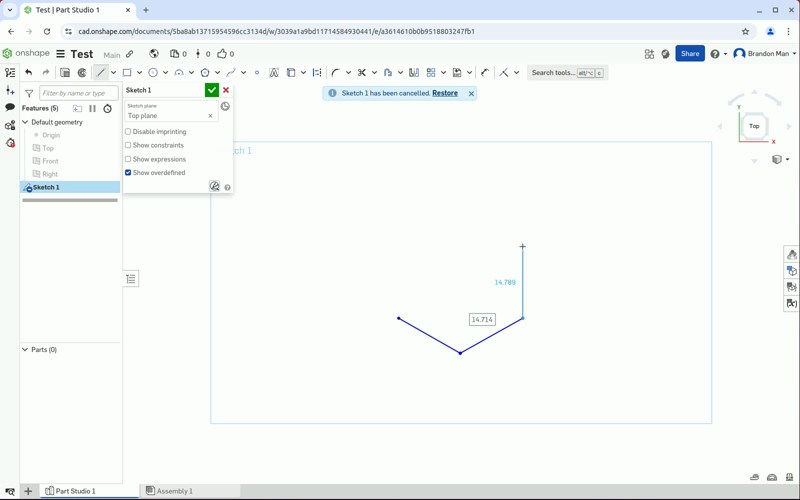
key_up(shift)
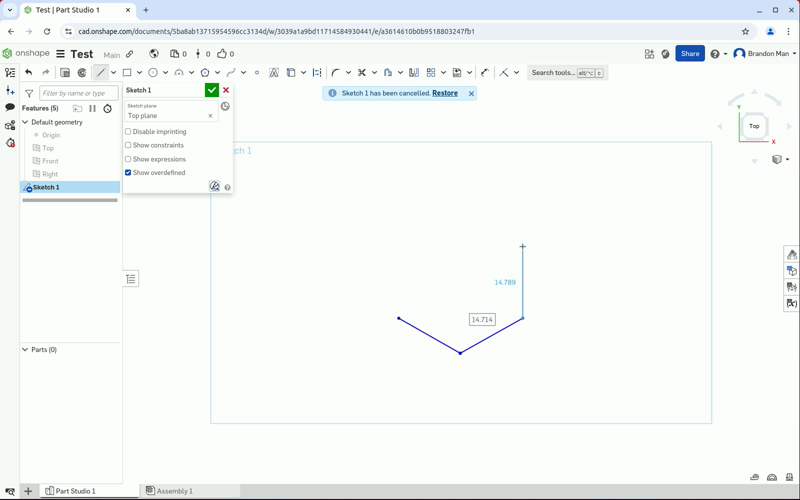
key_down(shift)
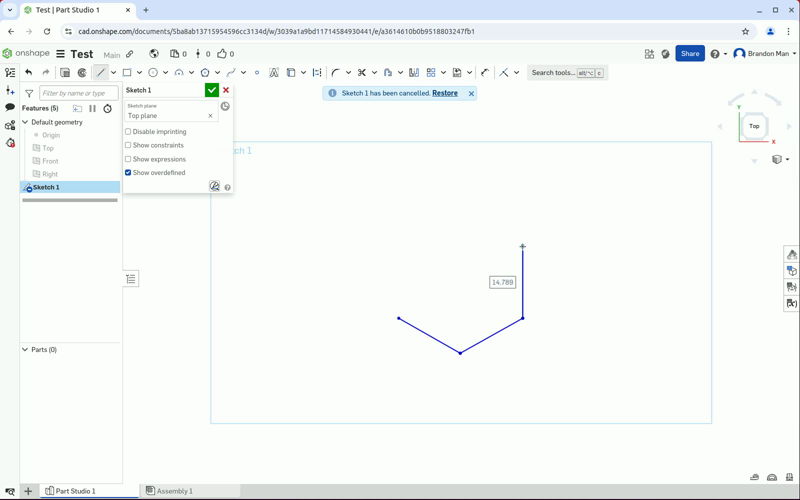
mouse_move(461, 210)
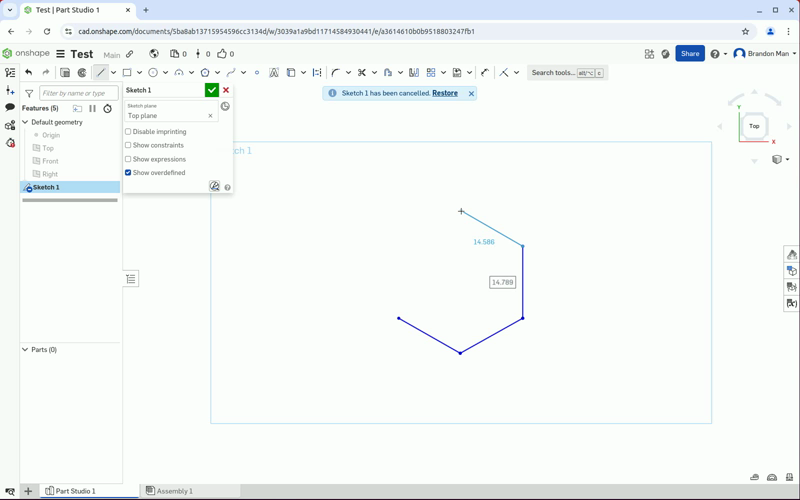
click(461, 210)
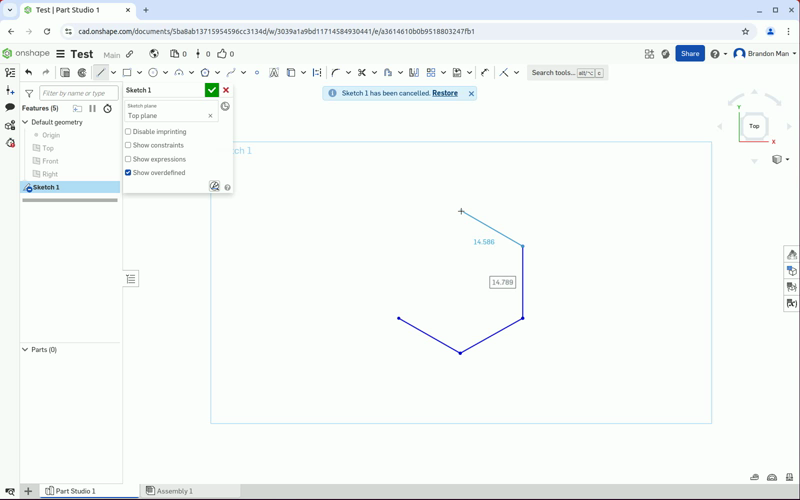
key_up(shift)
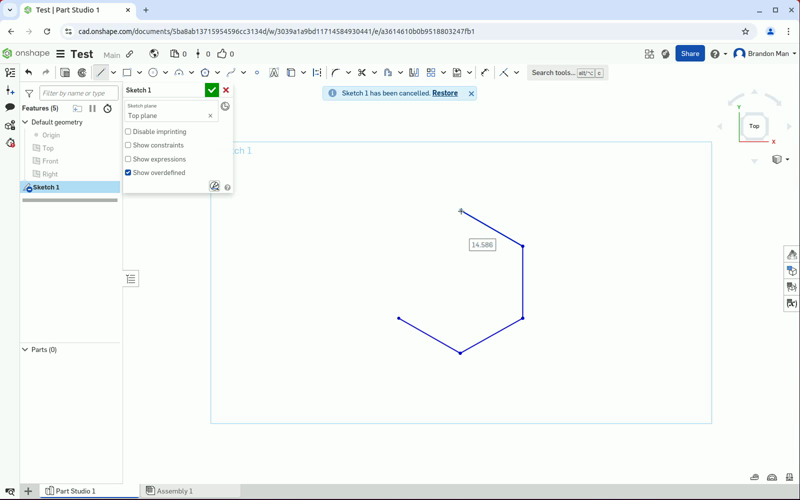
key_down(shift)
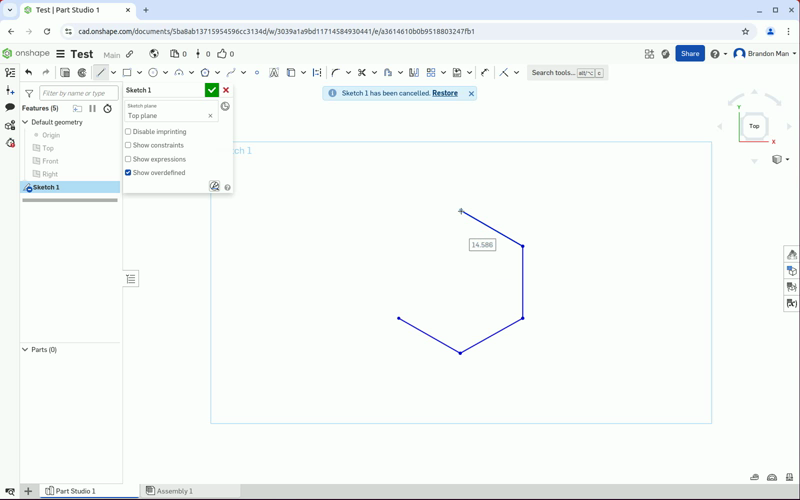
mouse_move(398, 246)
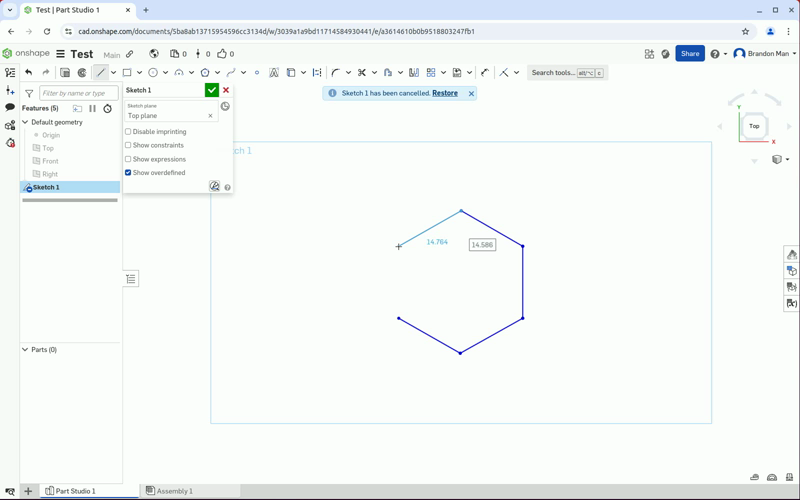
click(398, 246)
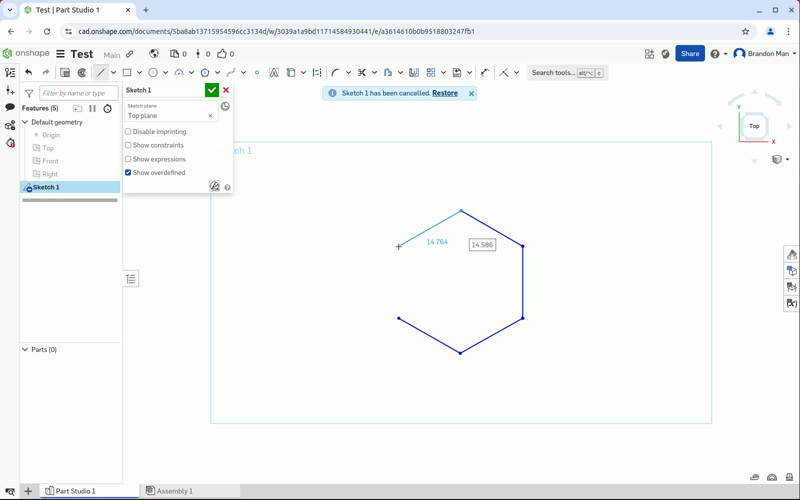
key_up(shift)
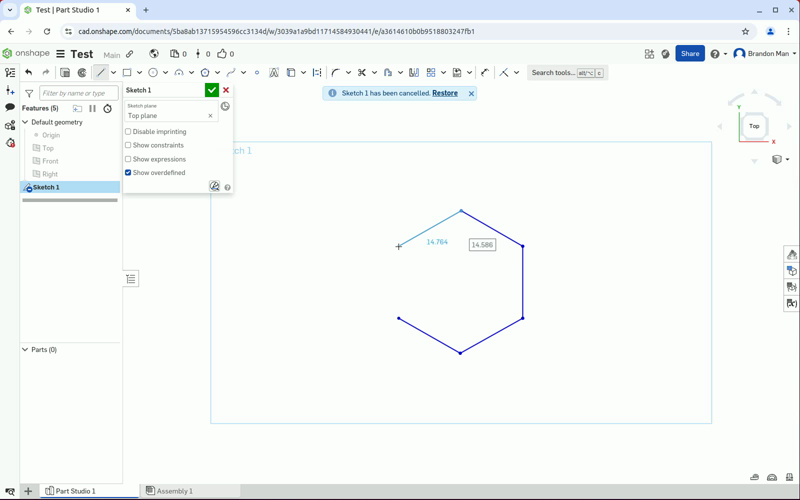
key_down(shift)
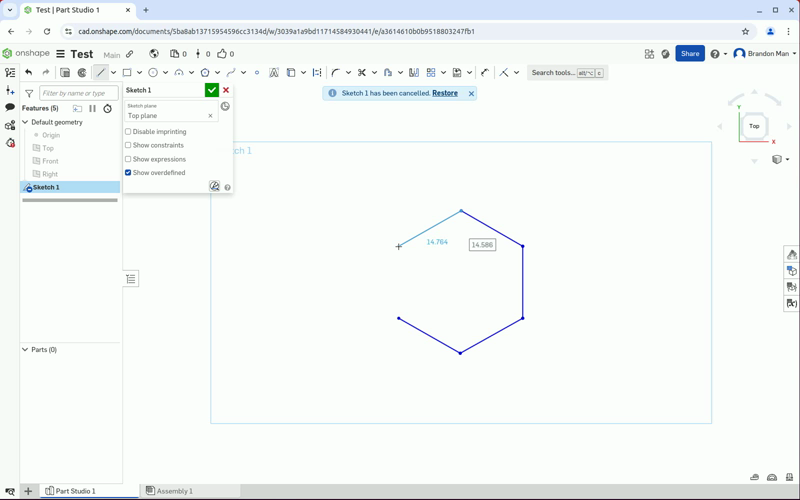
mouse_move(398, 318)
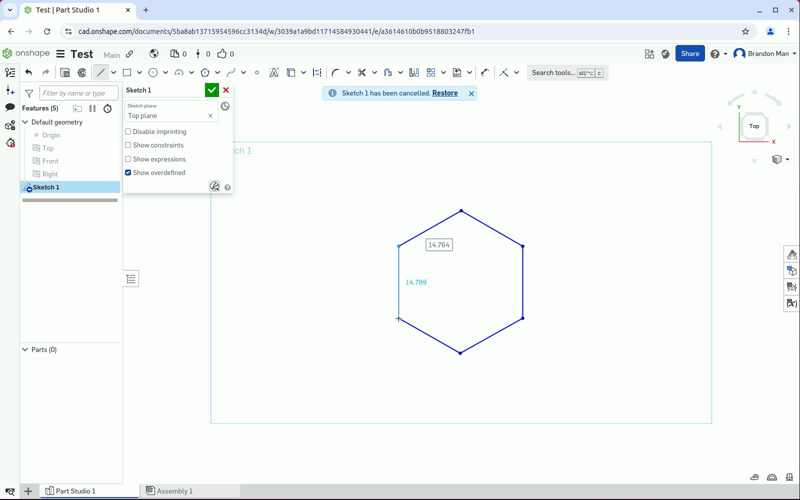
key_up(shift)
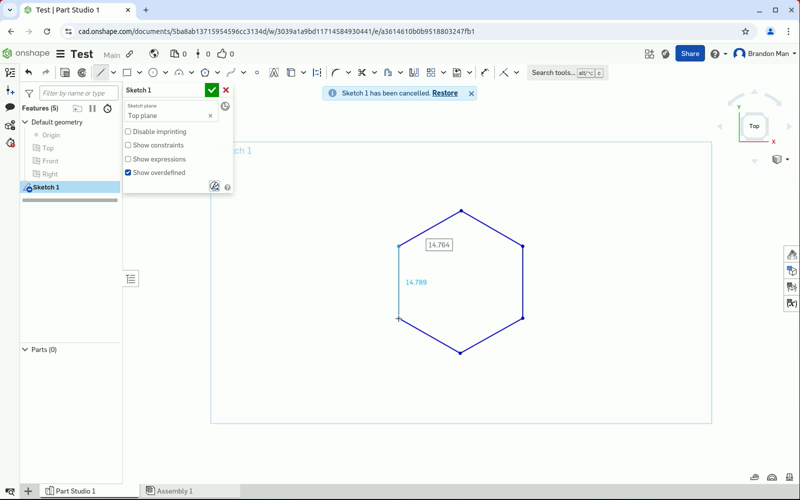
click(398, 318)
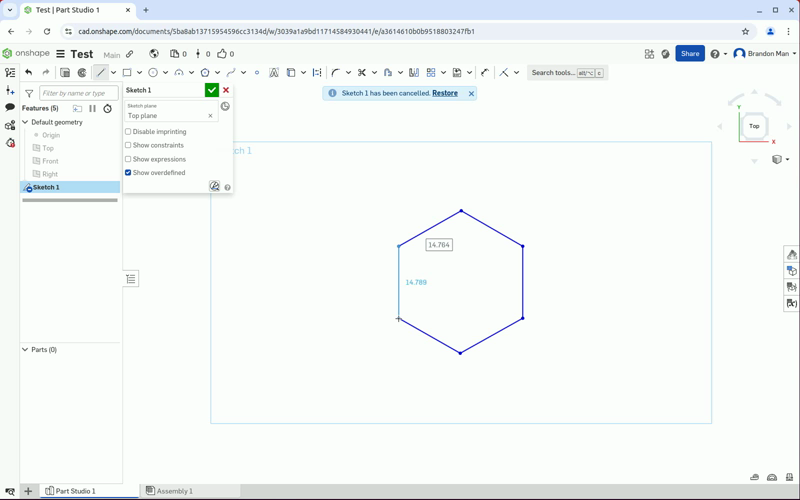
key(esc)
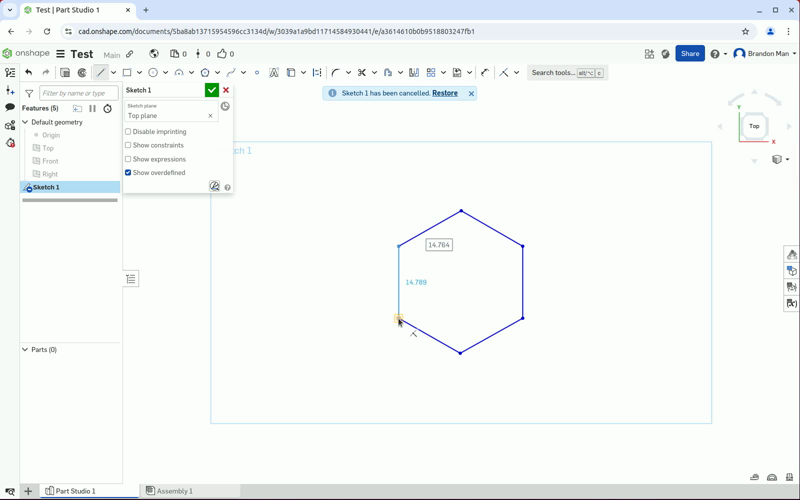
mouse_move(446, 253)
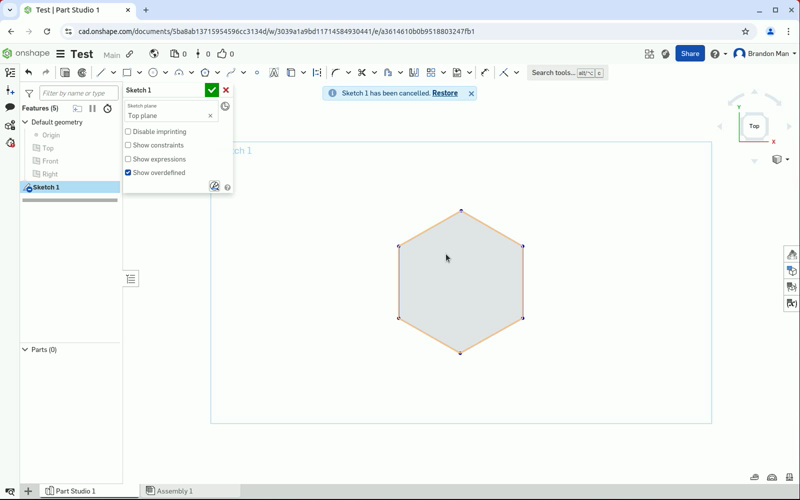
click(446, 253)
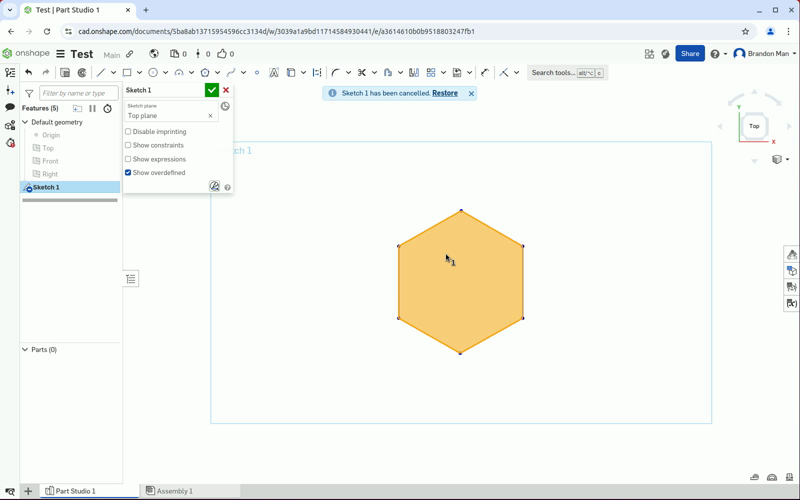
mouse_move(73, 352)
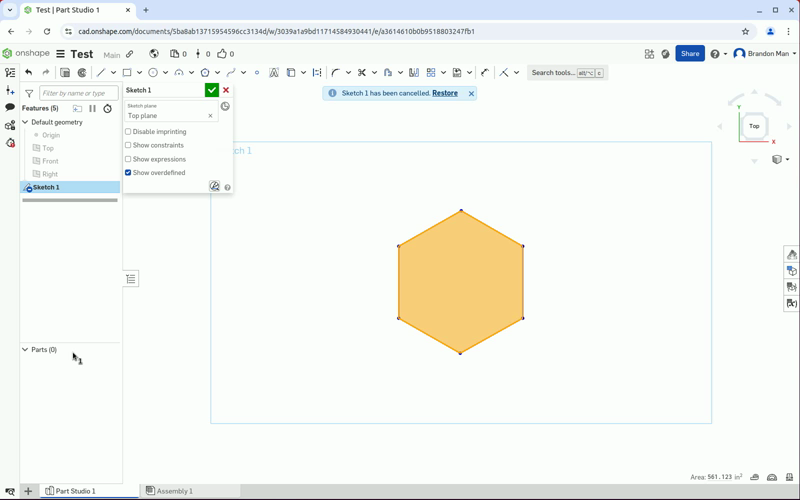
key(shift+y)
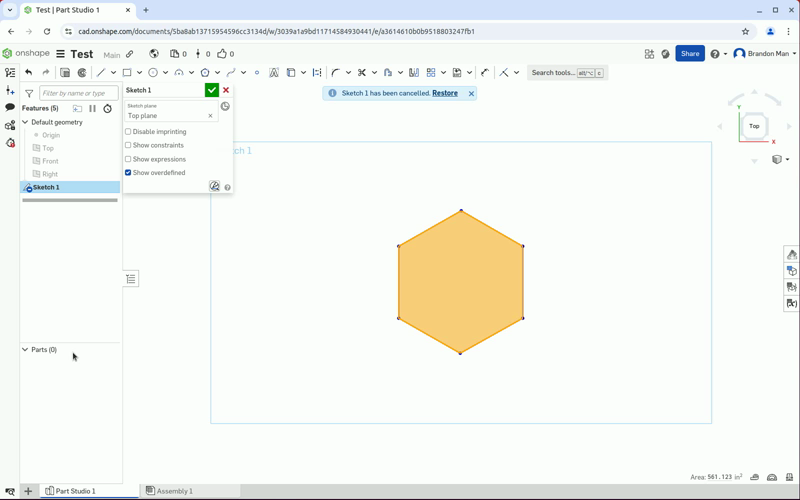
key(shift+e)
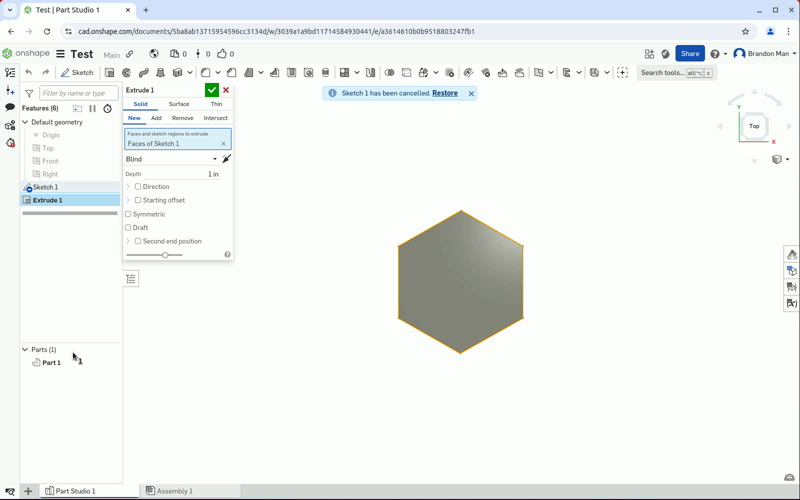
mouse_move(143, 106)
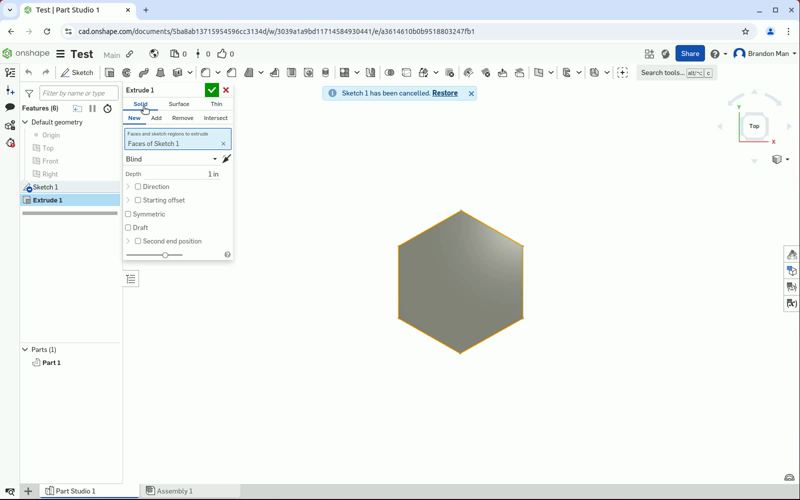
click(143, 106)
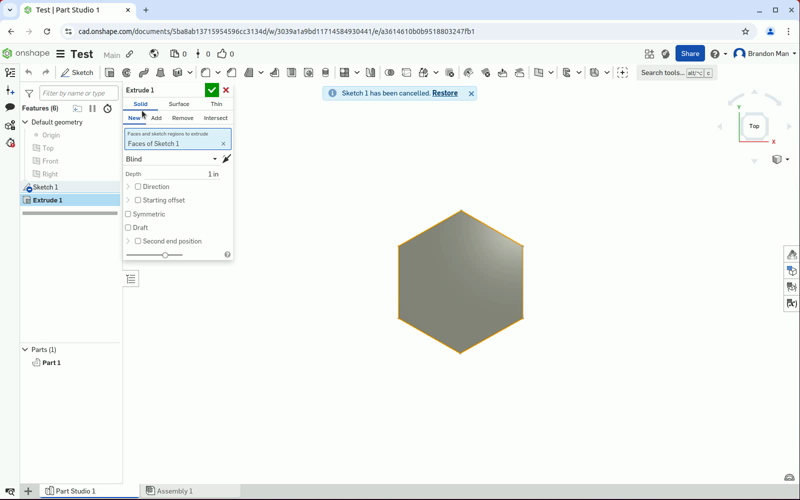
mouse_move(137, 120)
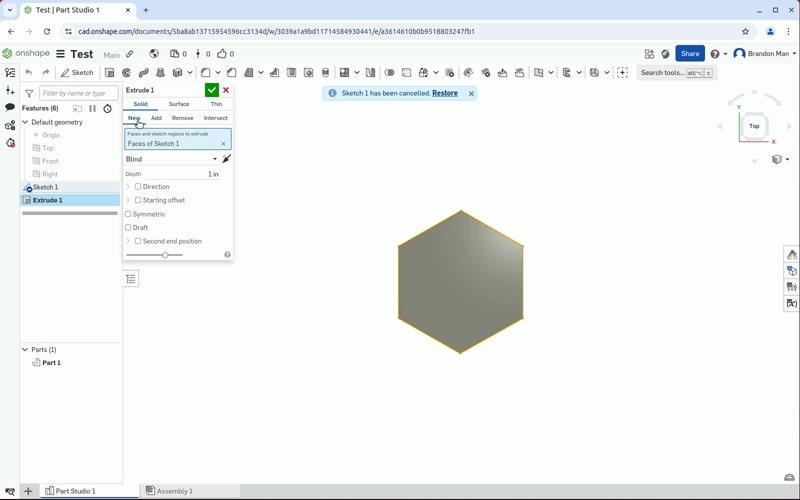
click(137, 120)
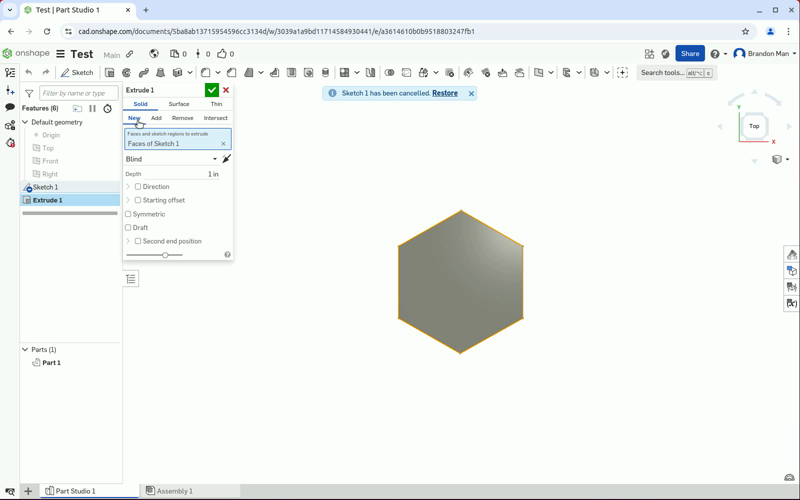
key(tab, 4)
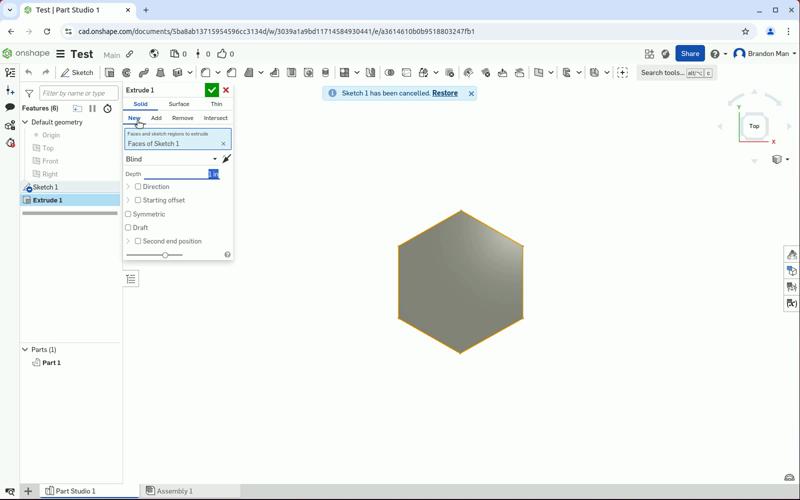
text(7.943)
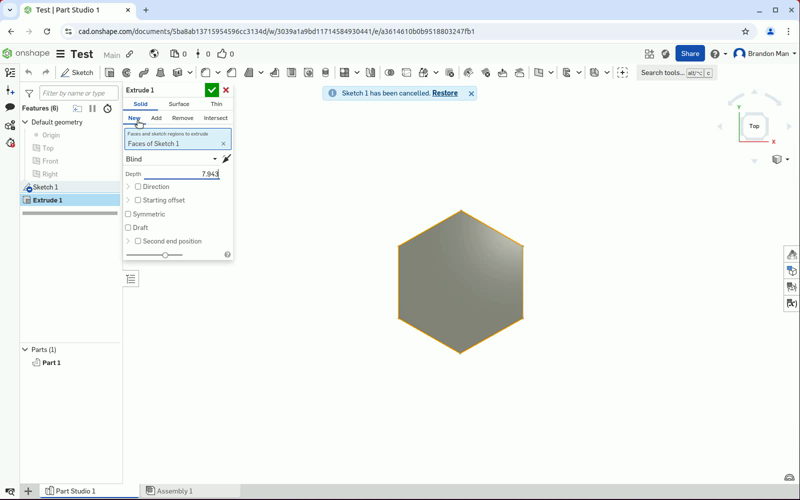
key(enter)
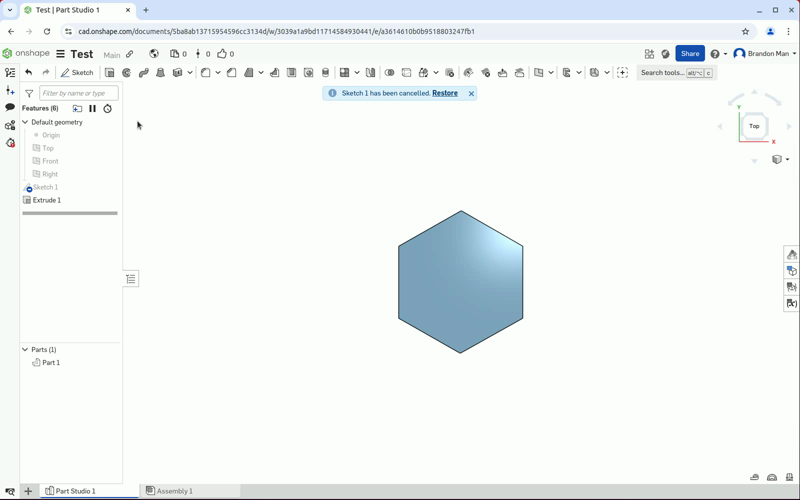
key(shift+h)
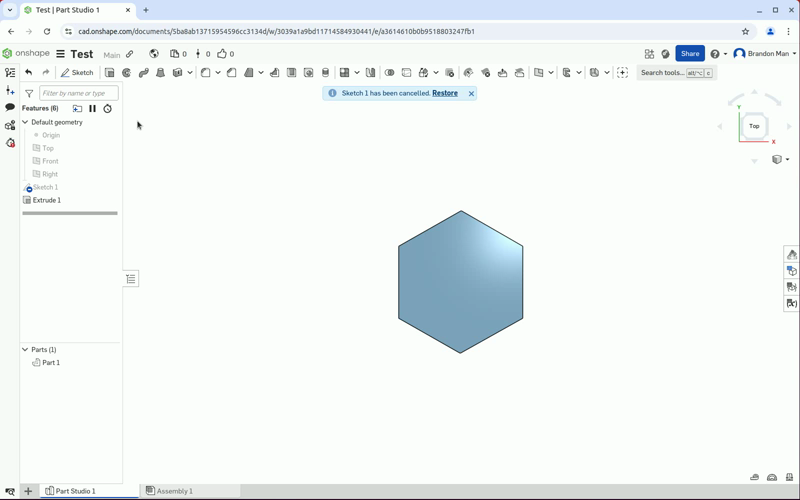
key(shift+h)
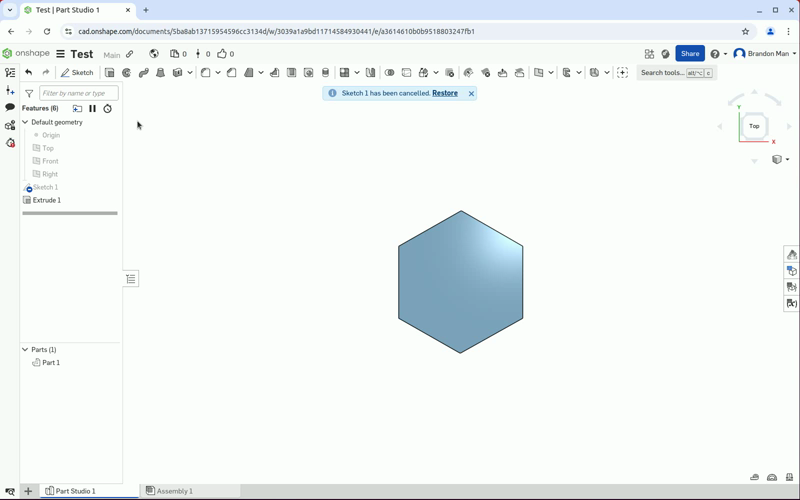
mouse_move(73, 189)
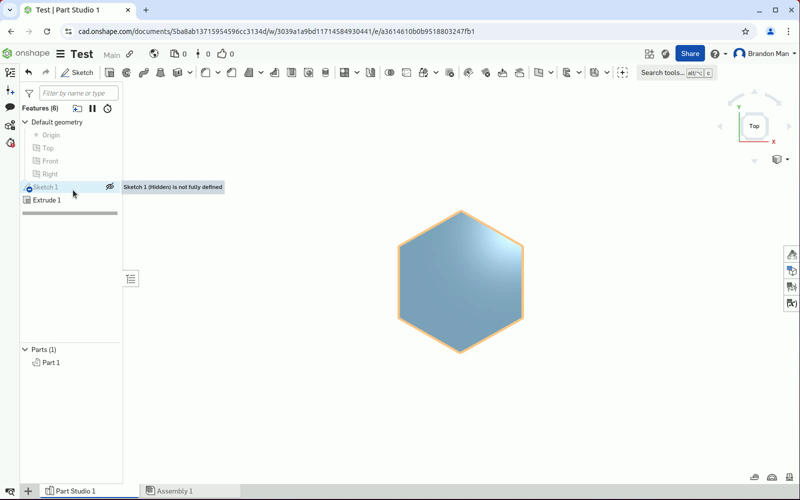
click(73, 189)
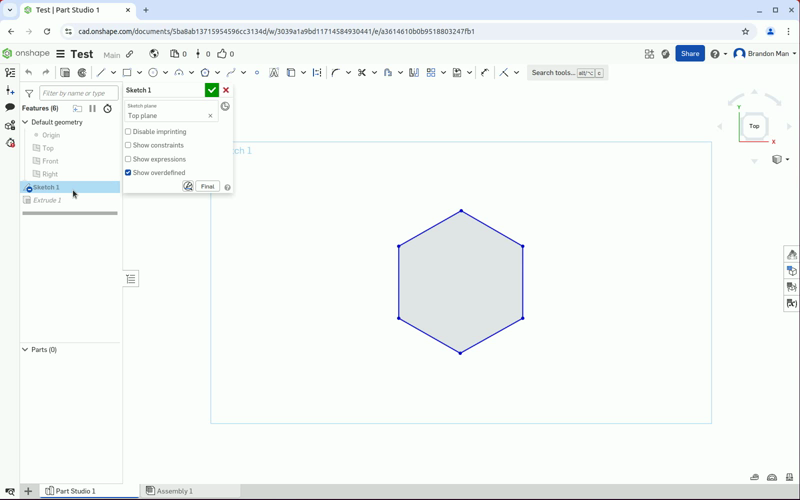
mouse_move(229, 92)
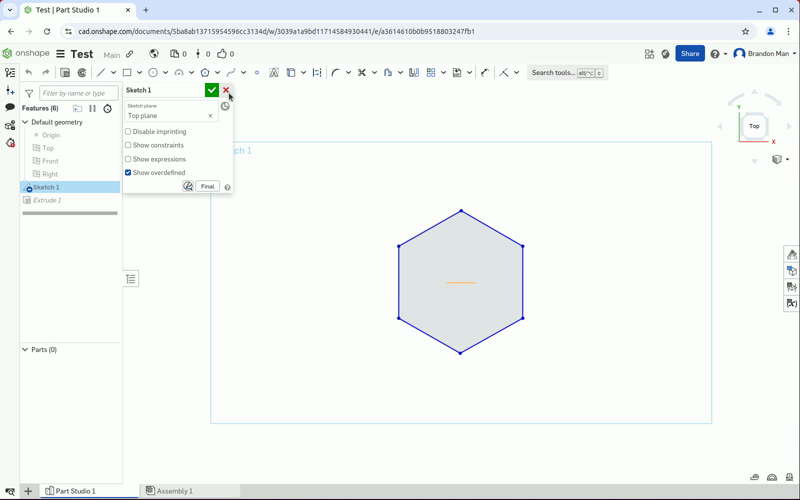
click(229, 92)
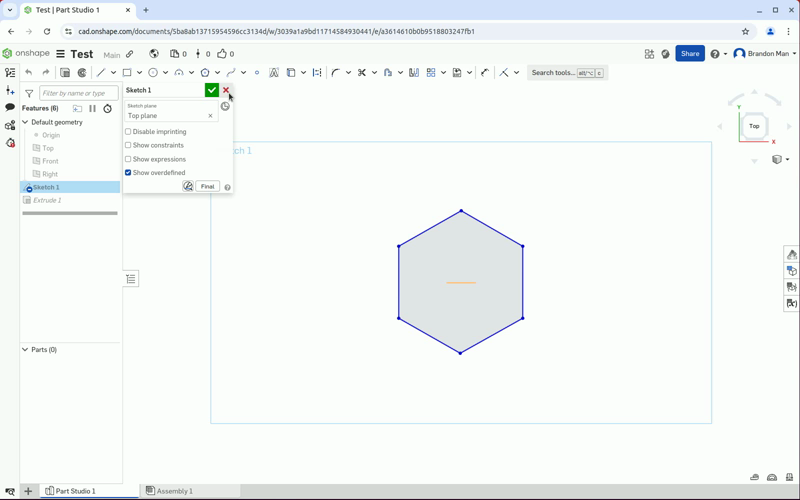
key(shift+s)
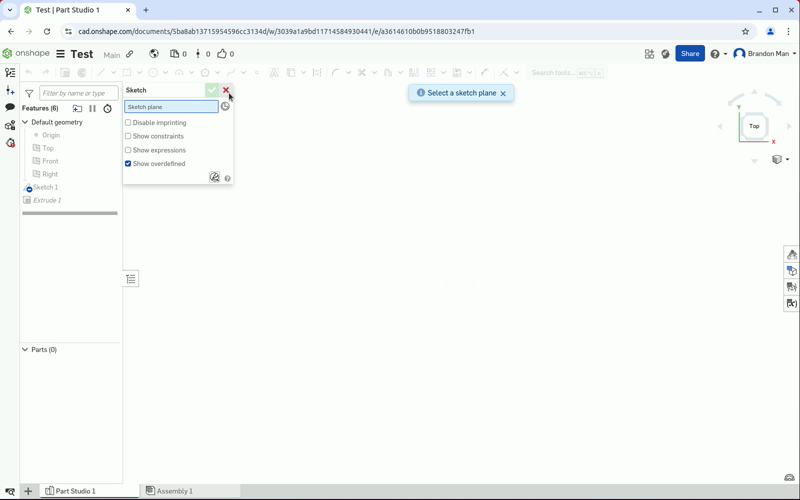
mouse_move(73, 150)
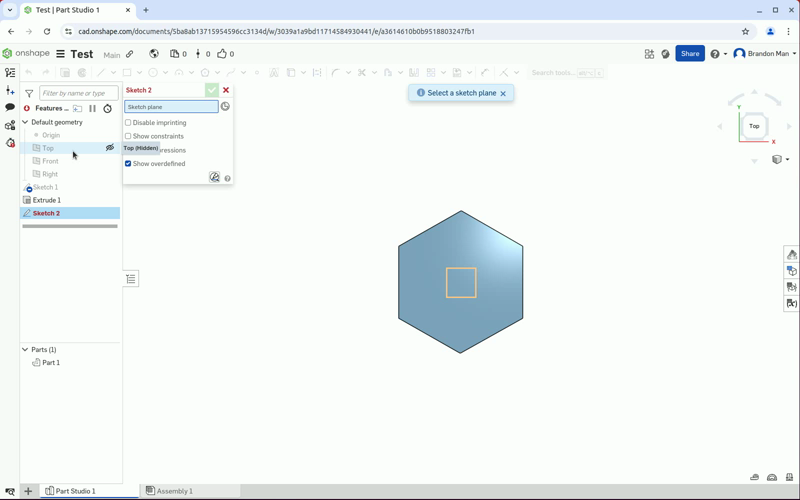
click(73, 150)
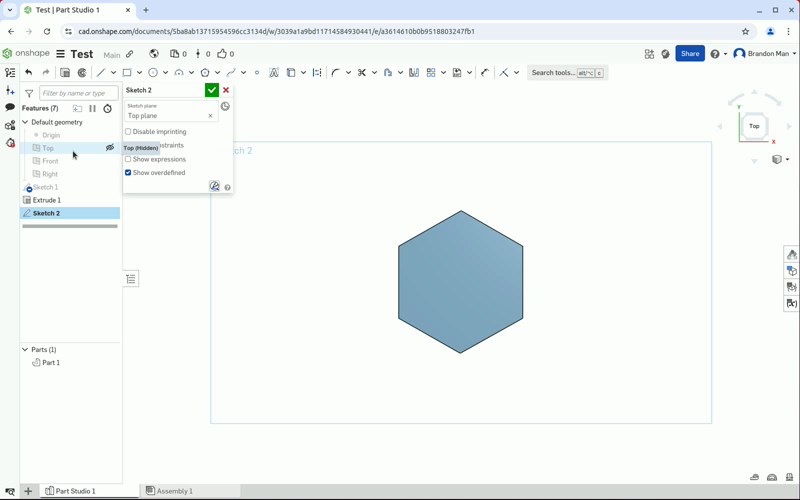
mouse_move(73, 352)
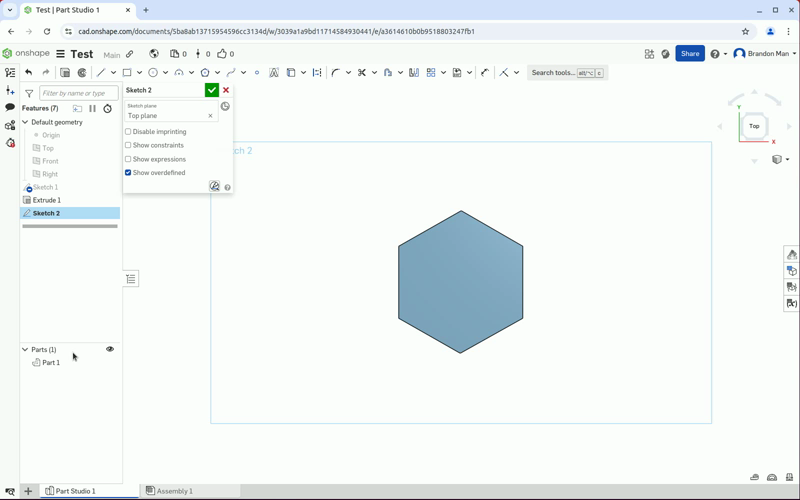
key(y)
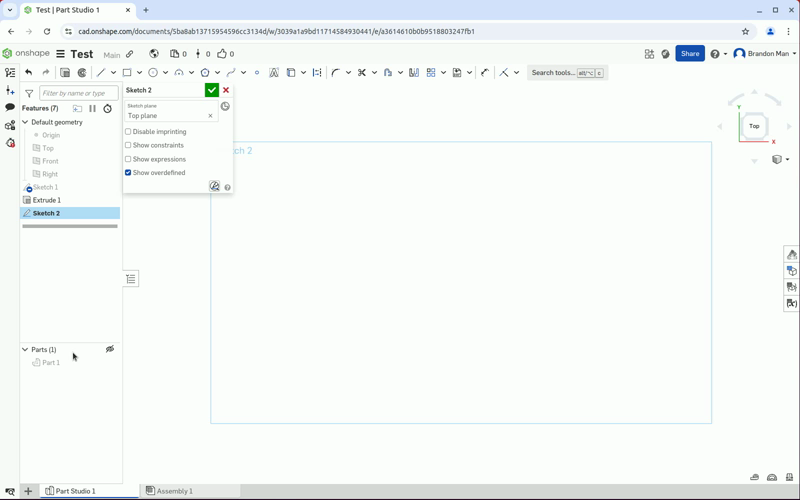
key(c)
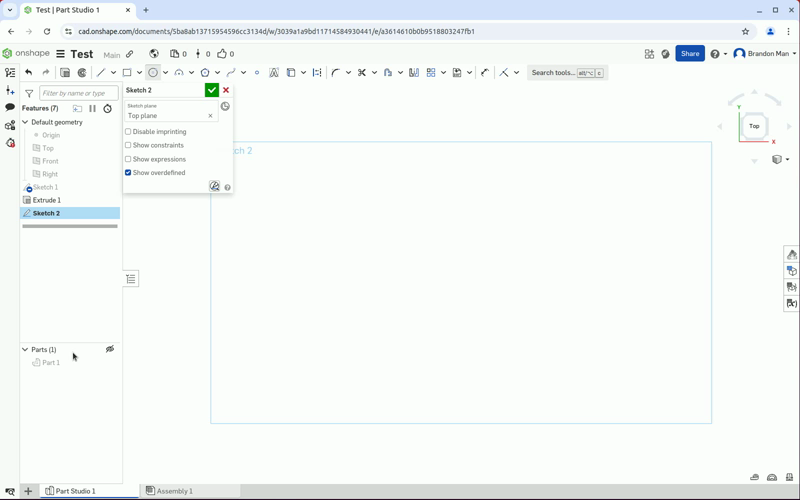
key_down(shift)
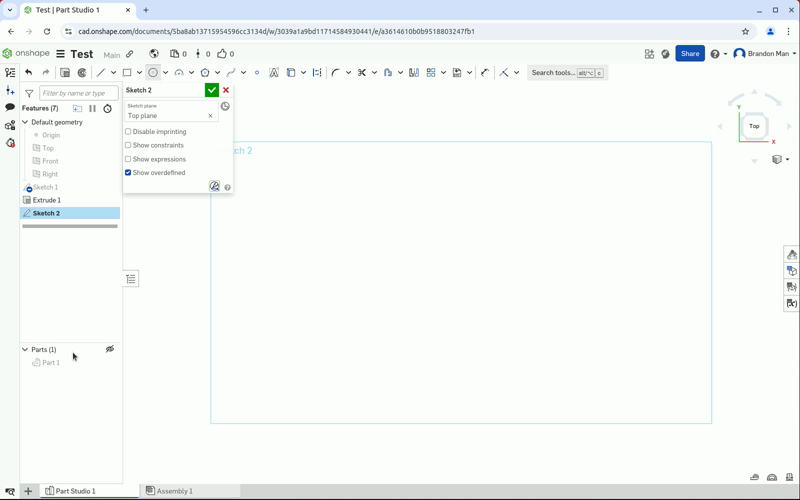
mouse_move(527, 201)
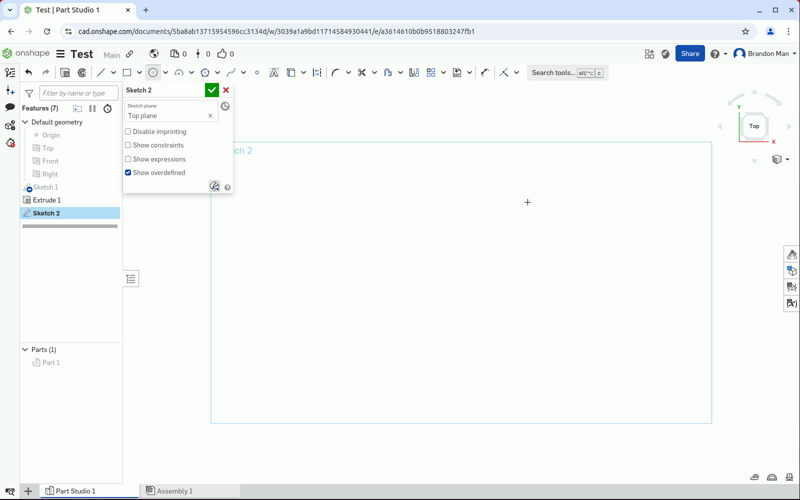
click(527, 201)
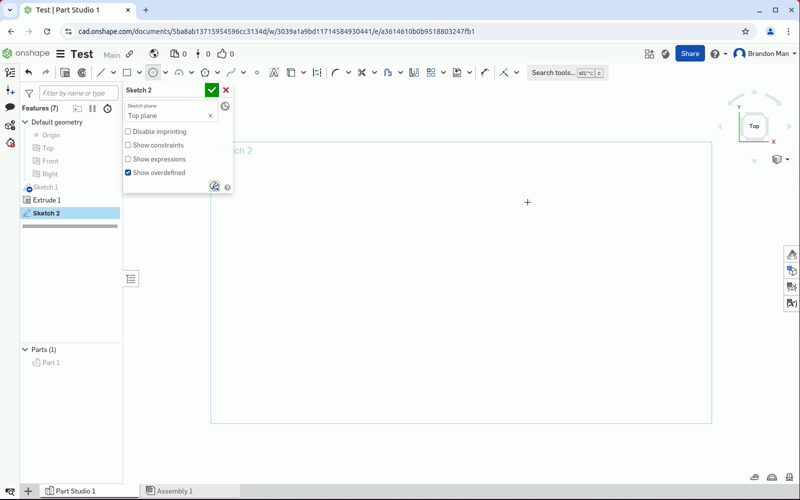
key_up(shift)
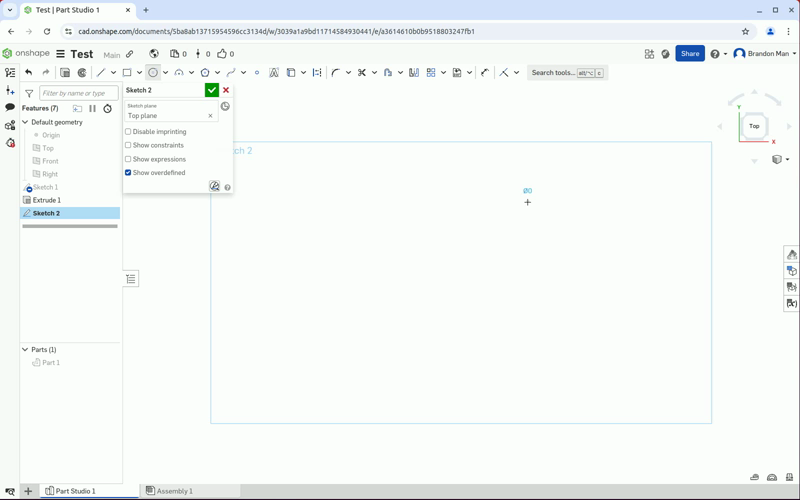
mouse_move(560, 201)
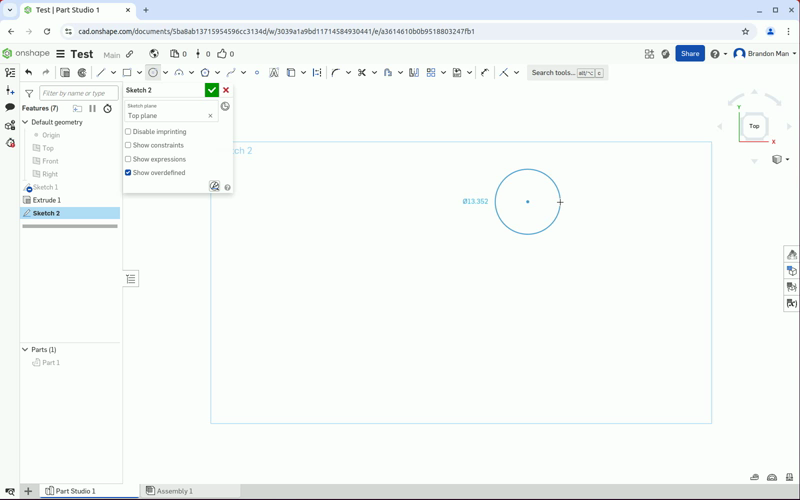
click(560, 201)
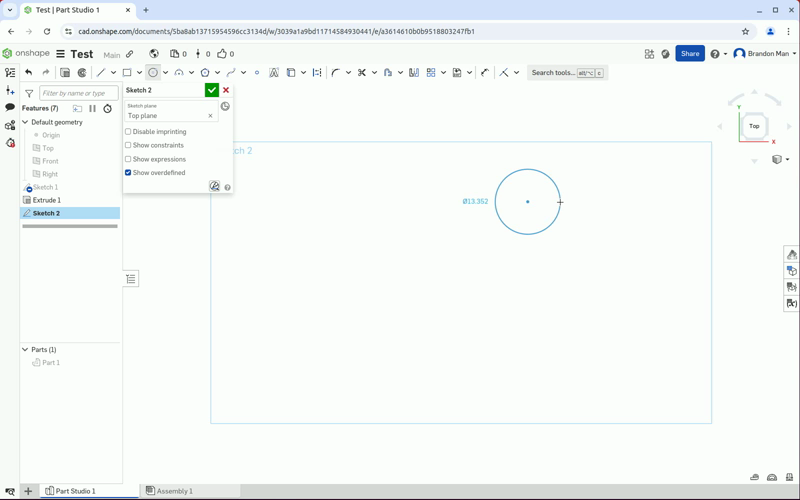
key(esc)
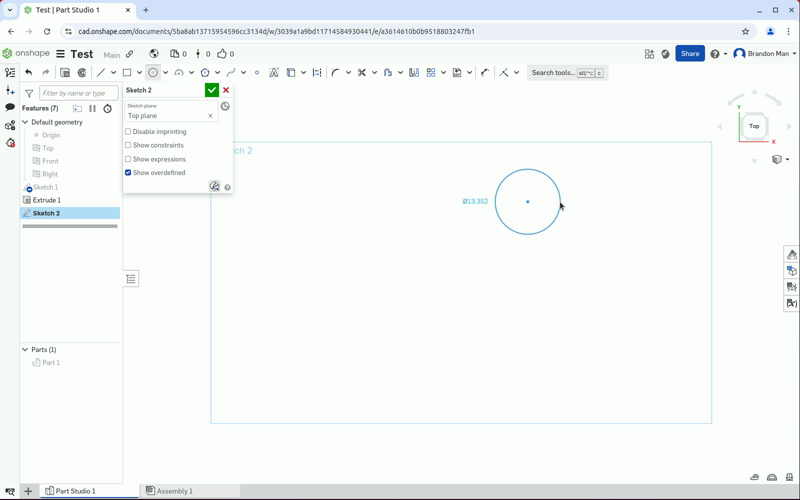
mouse_move(532, 186)
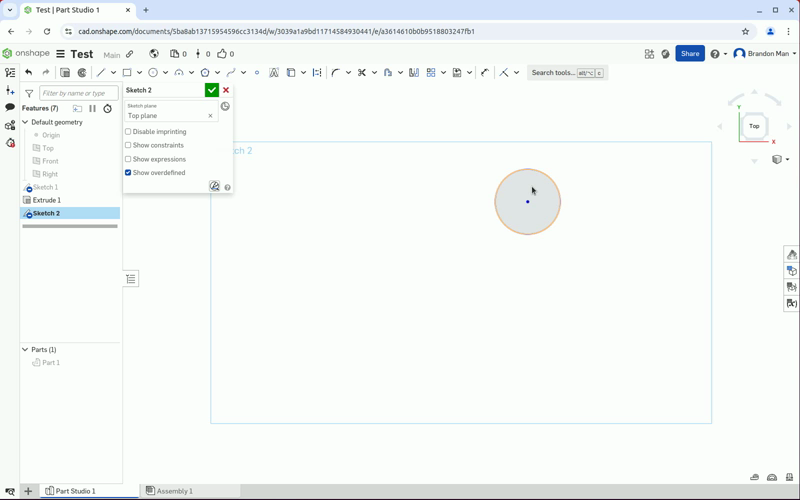
click(532, 186)
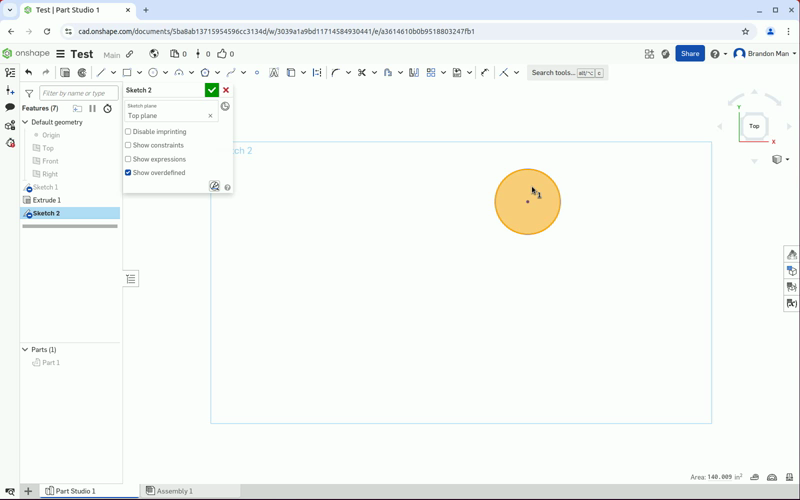
mouse_move(73, 352)
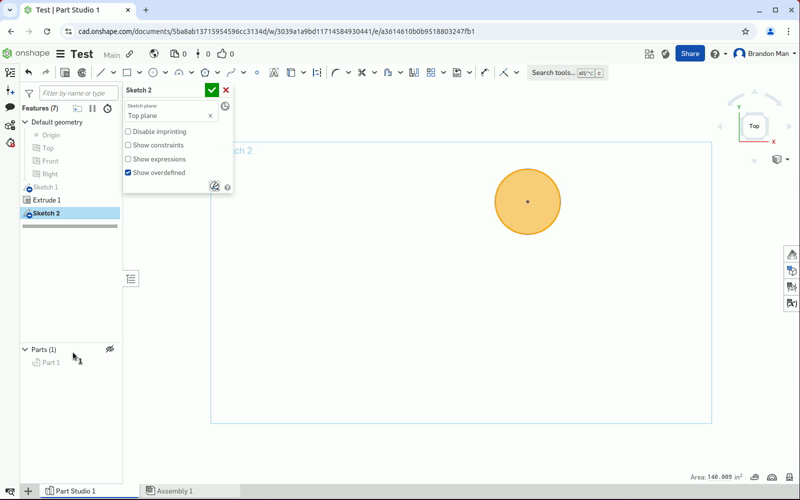
key(shift+y)
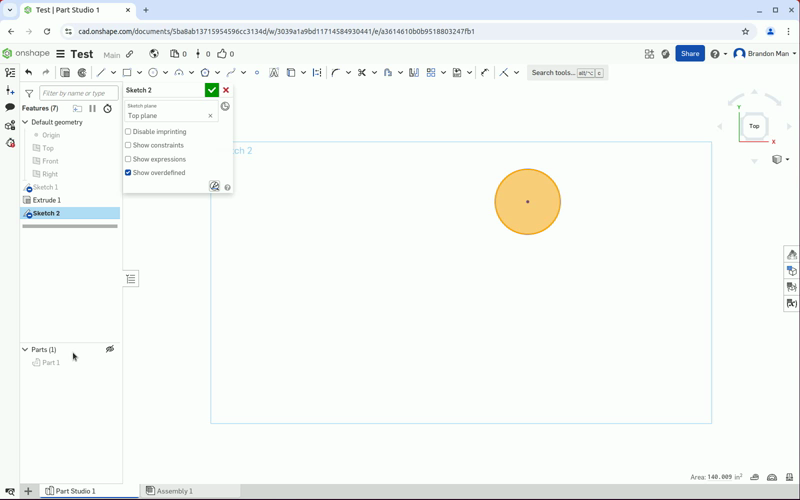
key(shift+e)
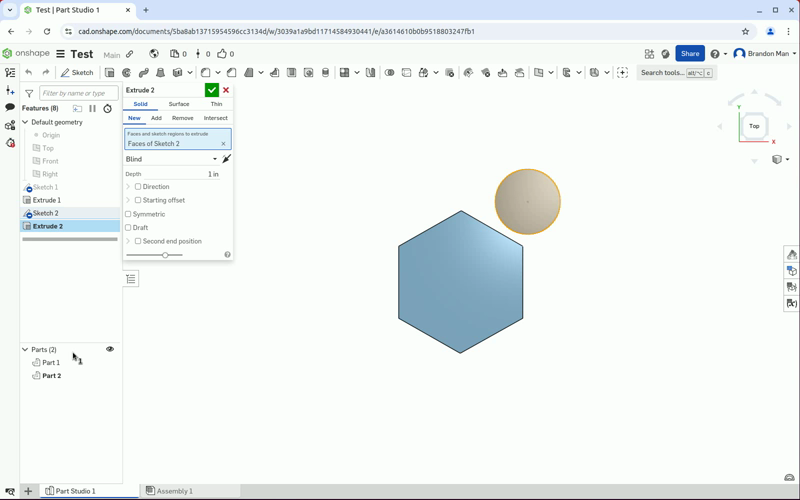
mouse_move(143, 106)
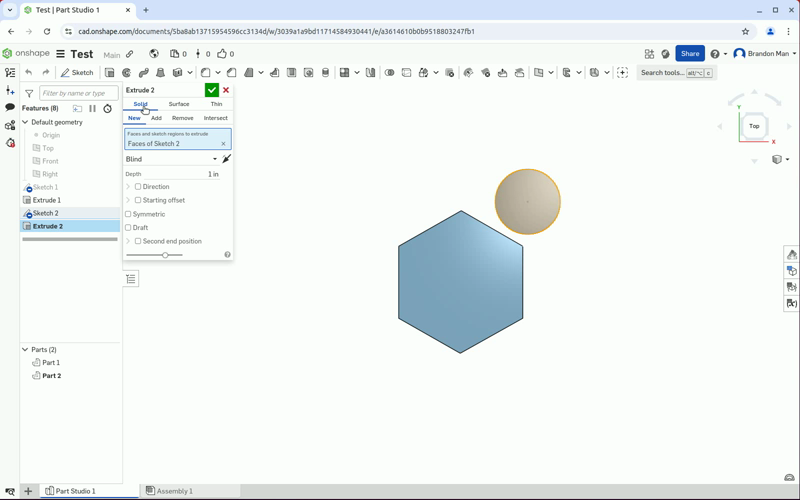
click(143, 106)
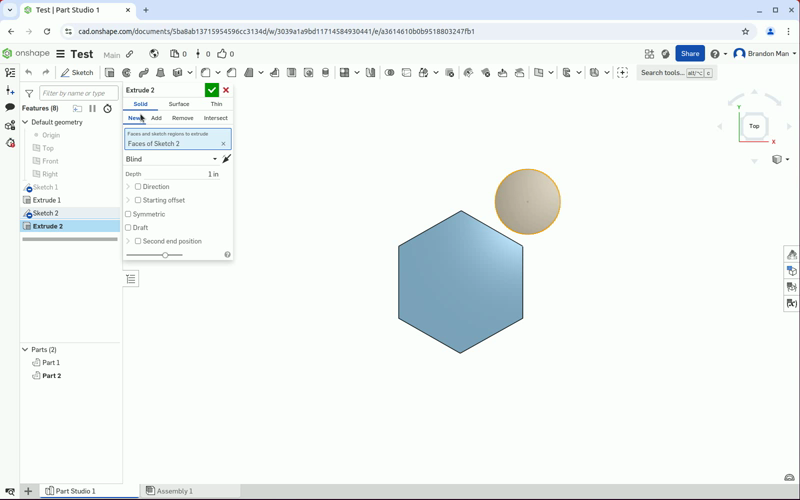
mouse_move(137, 120)
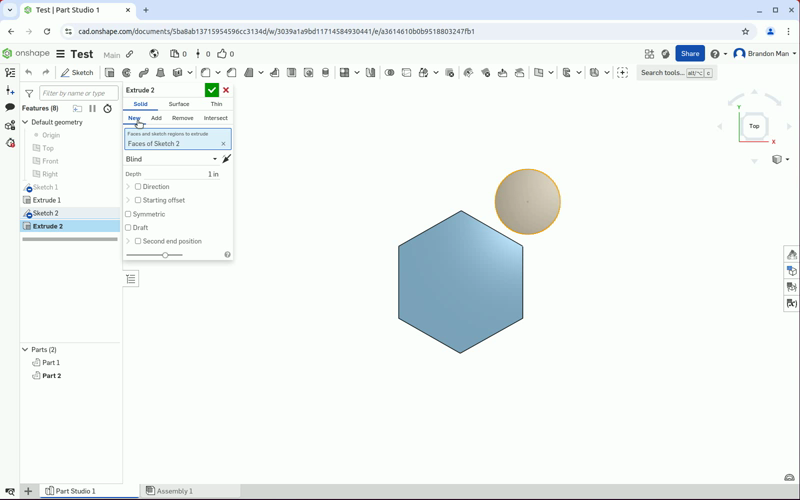
click(137, 120)
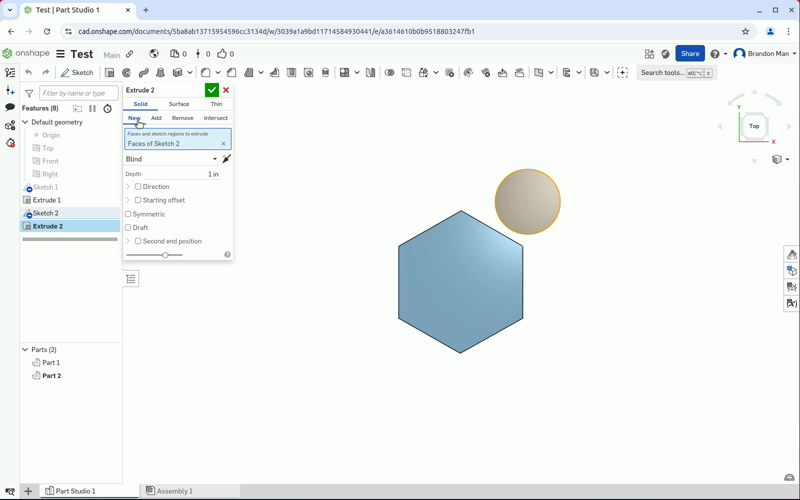
key(tab, 4)
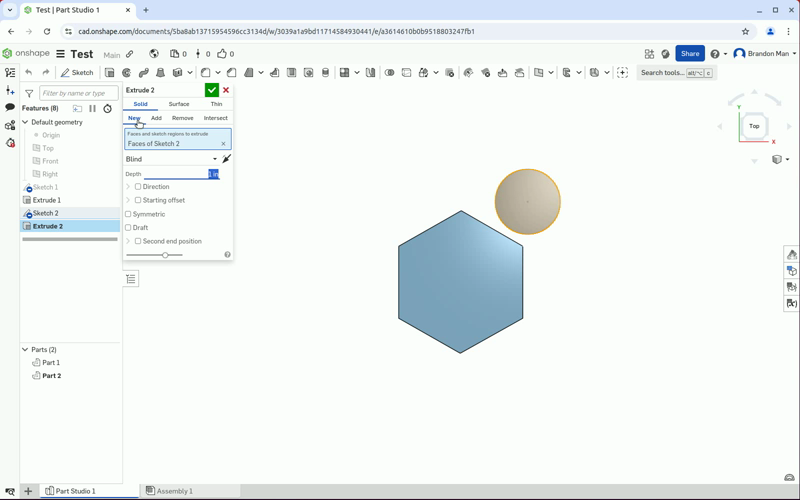
text(7.943)
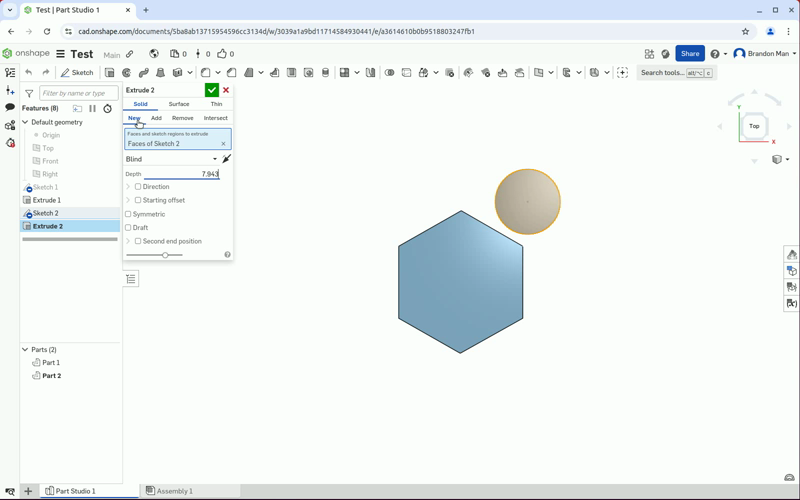
key(enter)
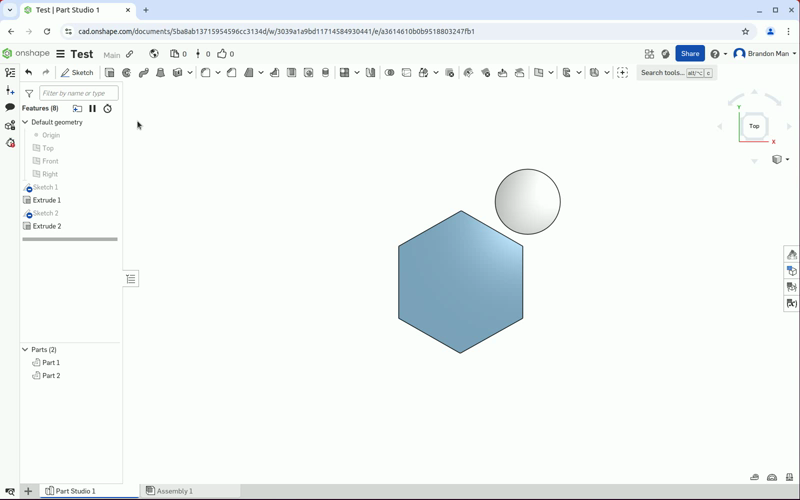
key(shift+h)
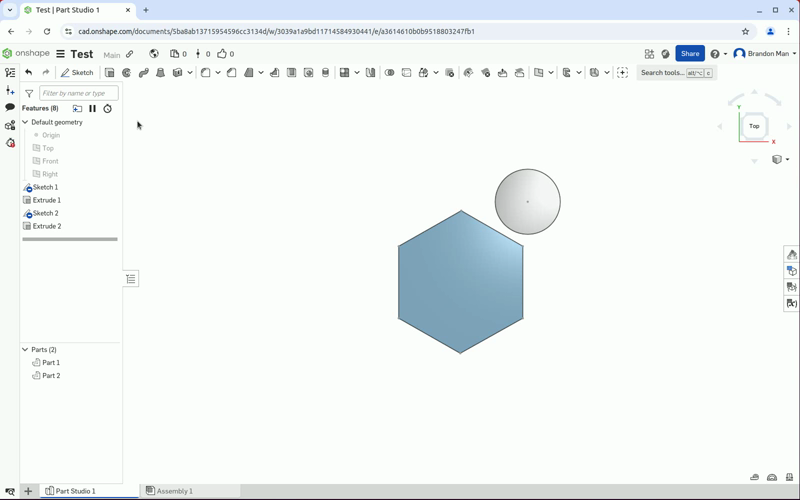
key(shift+h)
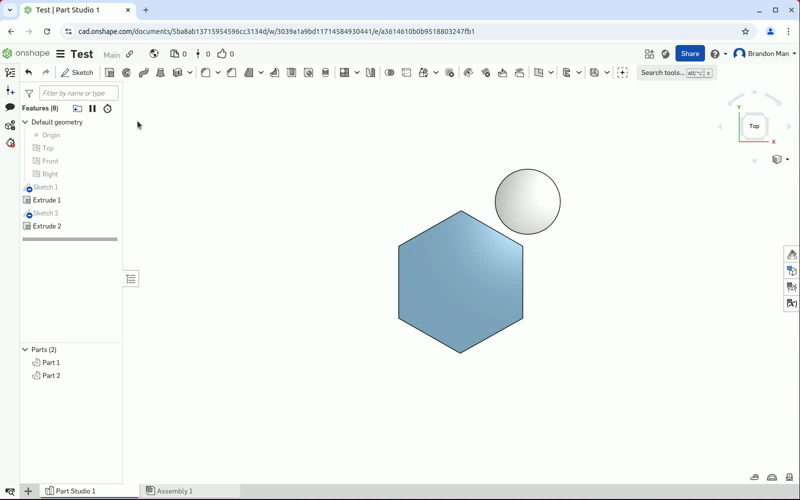
mouse_move(73, 189)
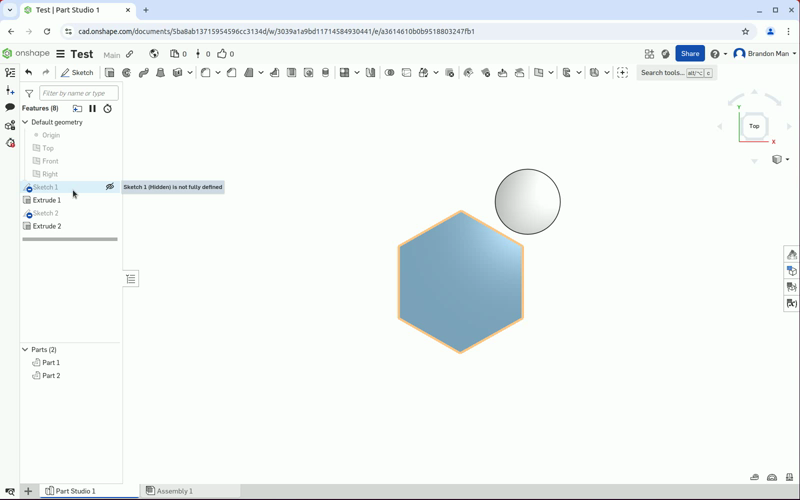
click(73, 189)
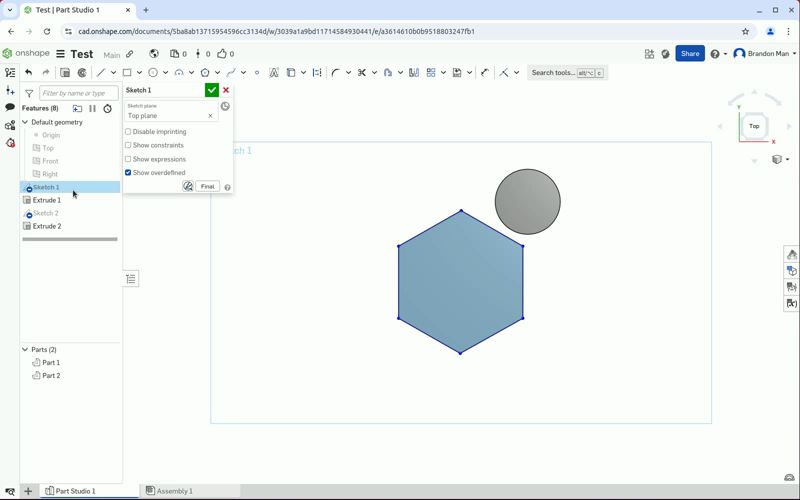
mouse_move(229, 92)
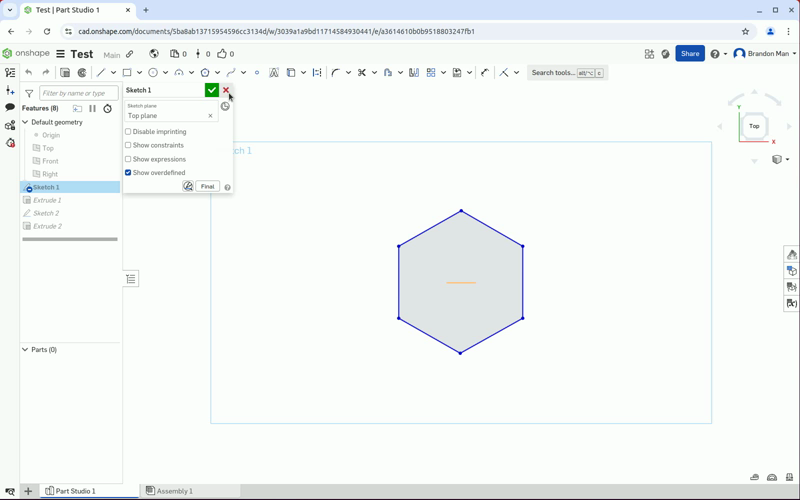
click(229, 92)
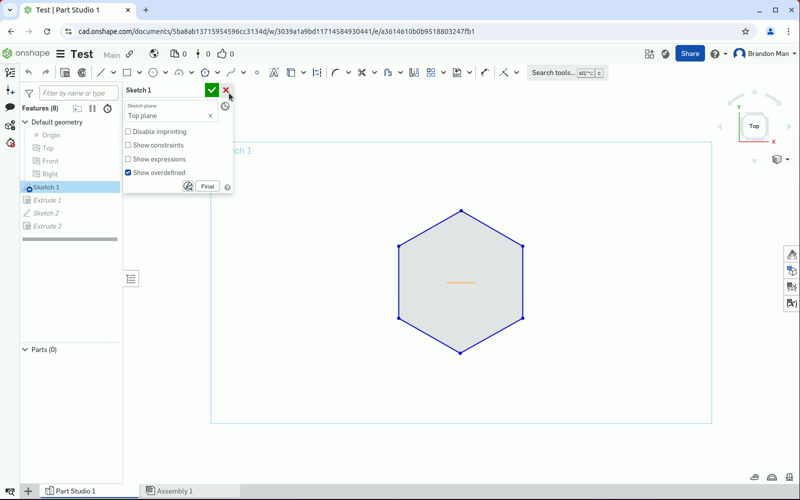
key(shift+s)
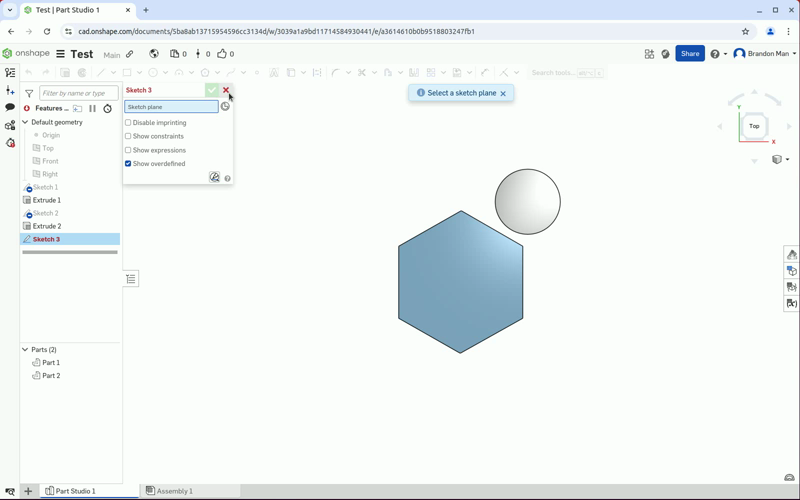
mouse_move(73, 150)
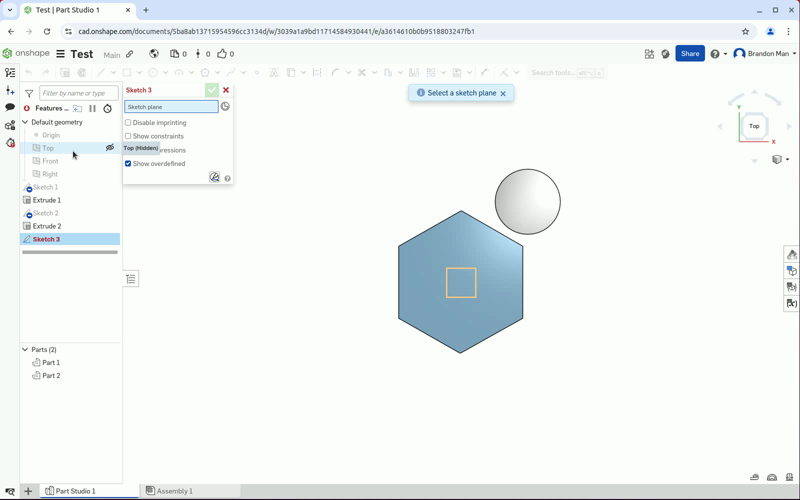
click(73, 150)
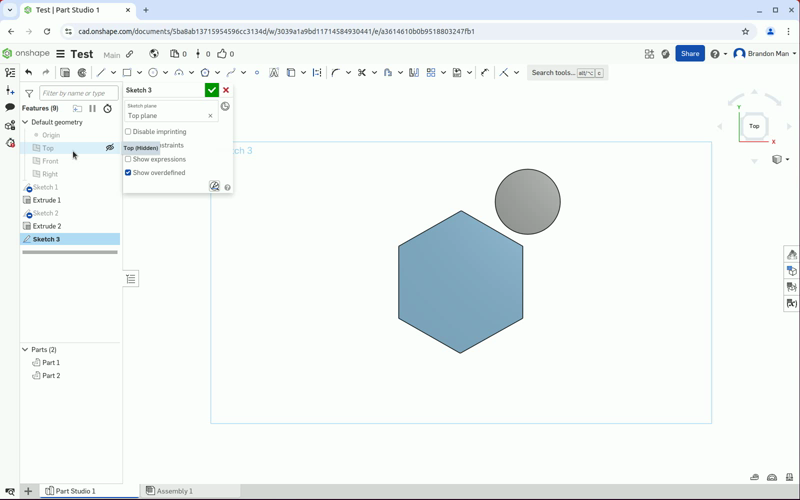
mouse_move(73, 352)
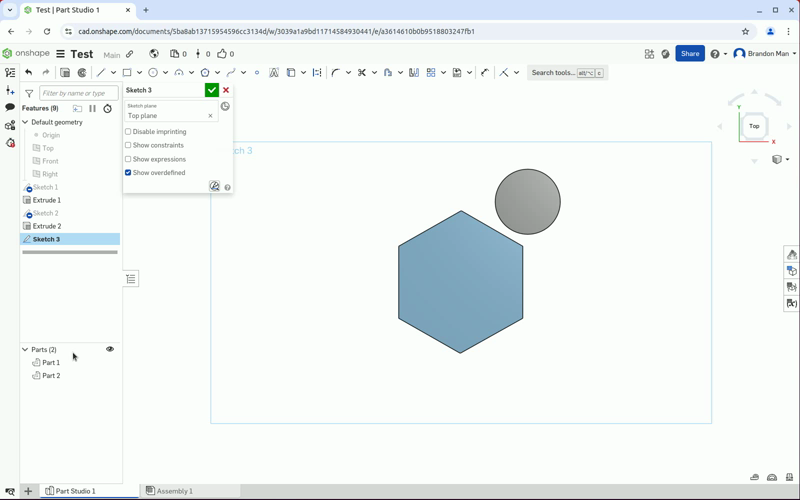
key(y)
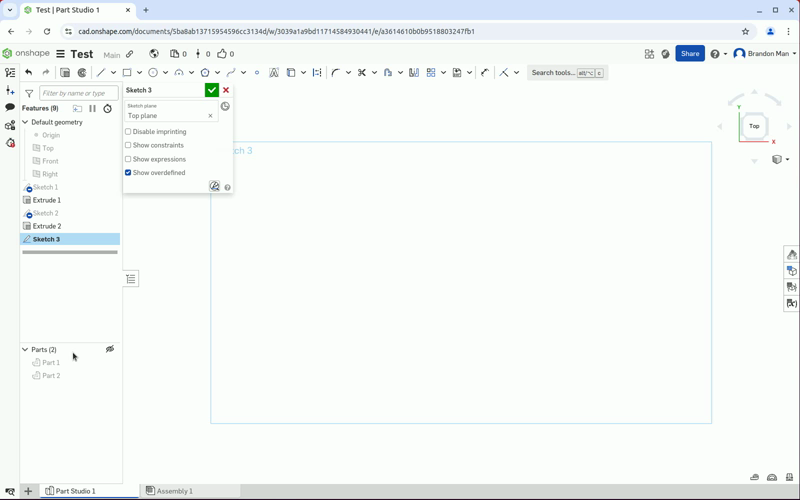
key(l)
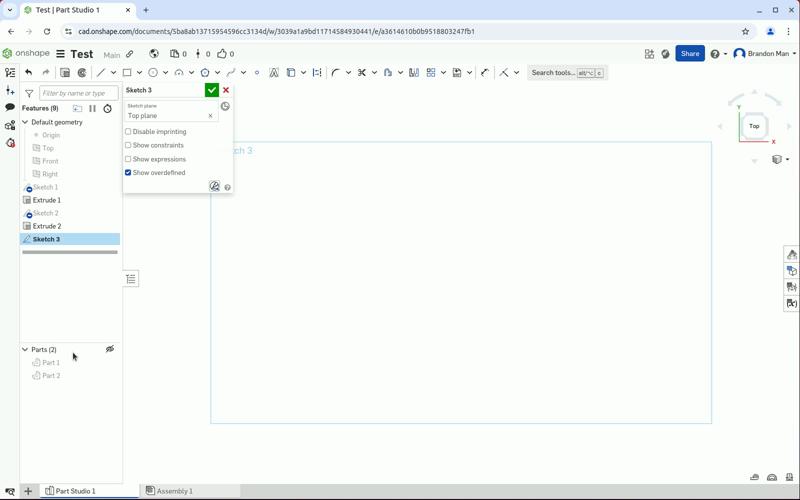
key_down(shift)
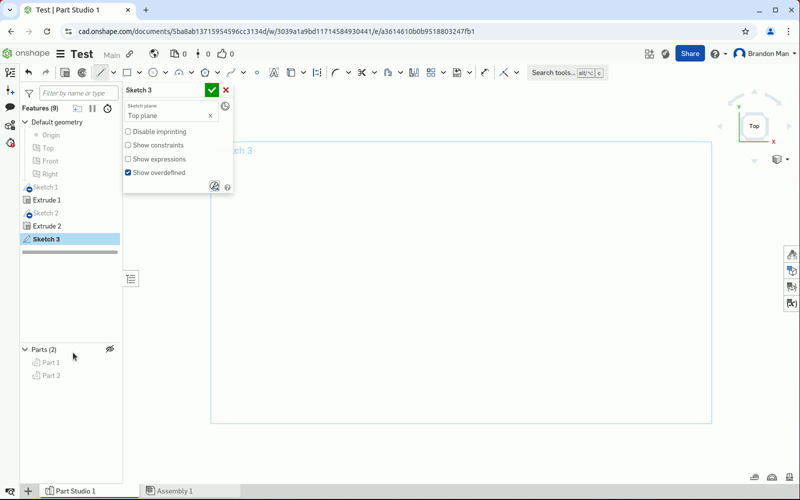
mouse_move(350, 326)
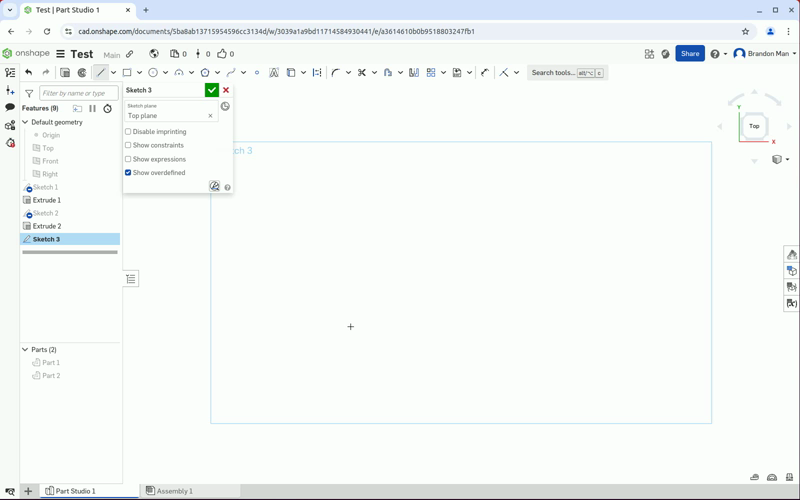
click(350, 326)
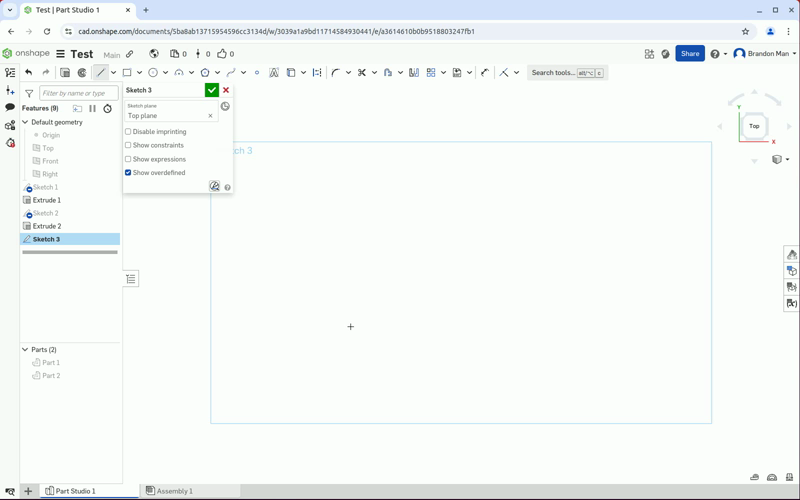
key_up(shift)
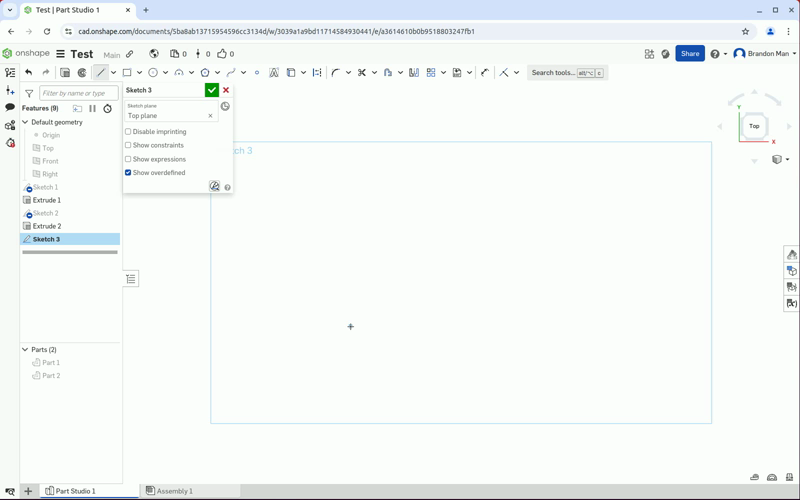
key_down(shift)
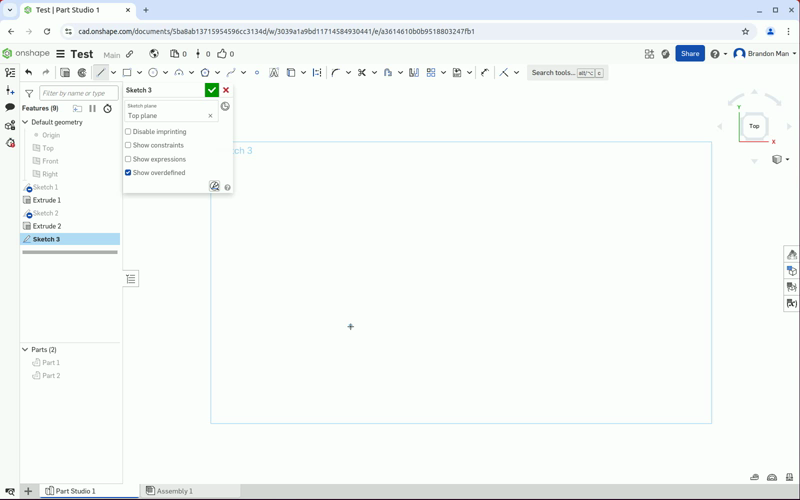
mouse_move(380, 326)
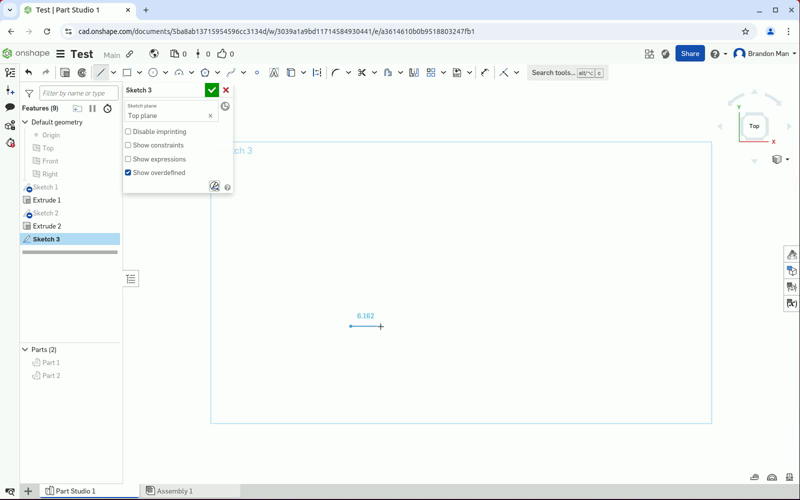
mouse_move(352, 363)
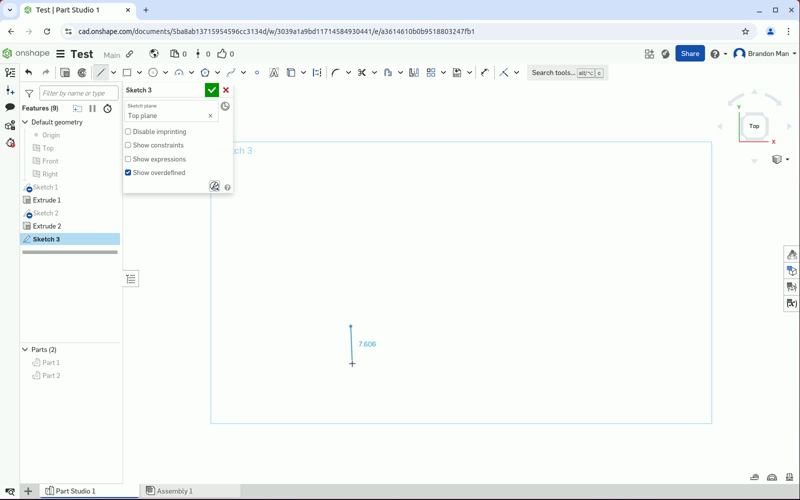
click(352, 363)
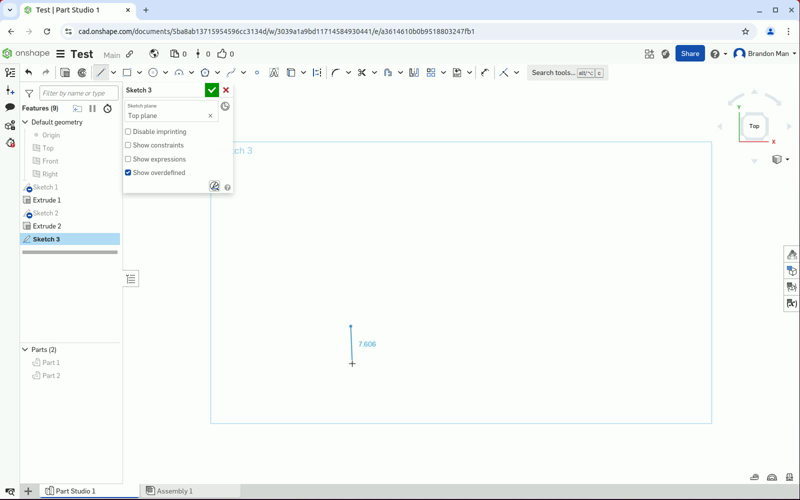
key_up(shift)
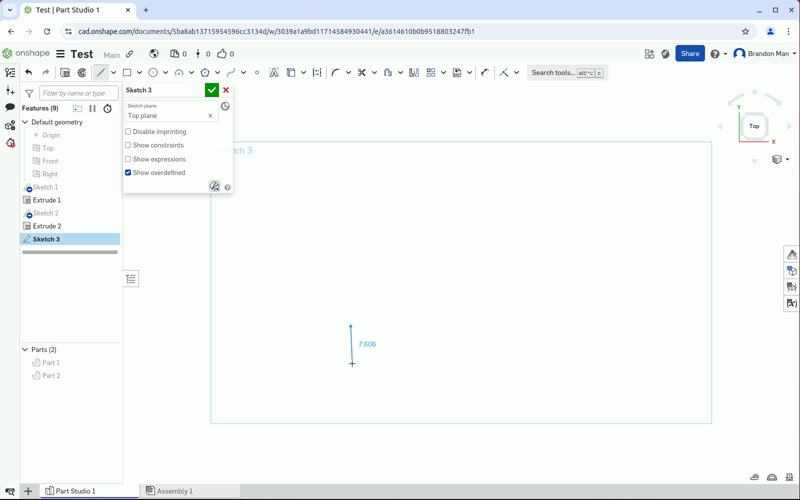
key_down(shift)
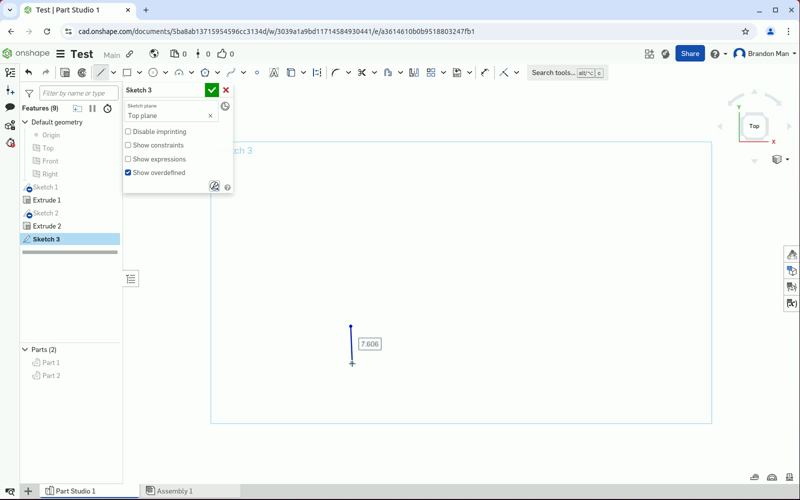
mouse_move(427, 363)
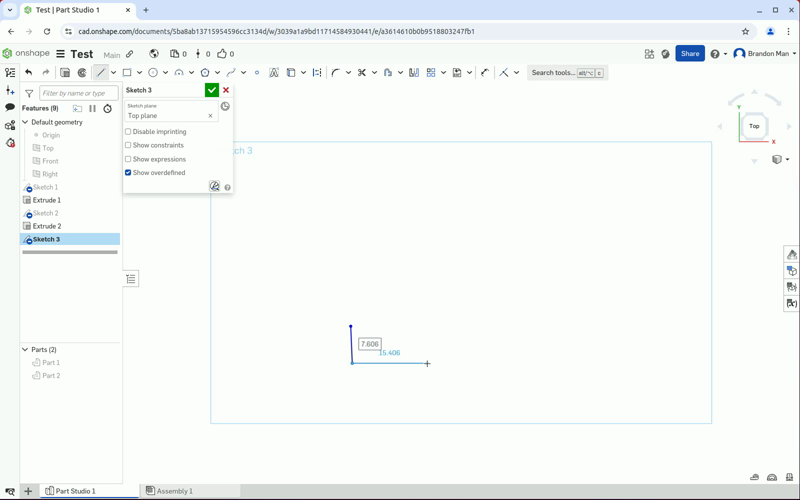
click(427, 363)
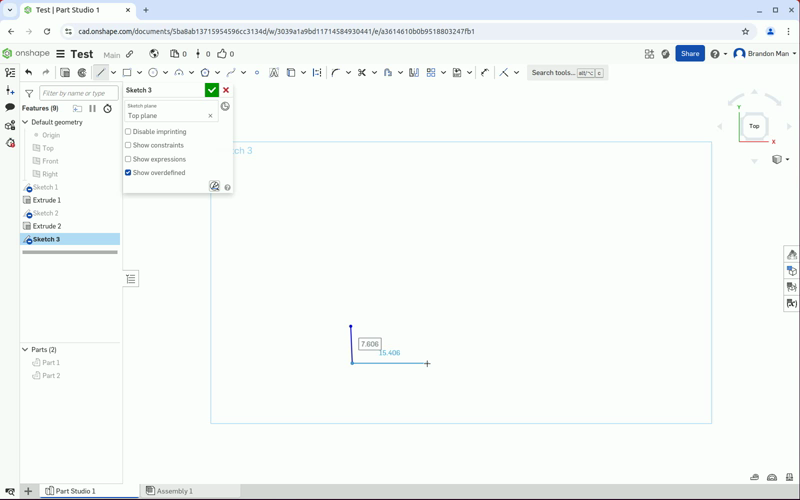
key_up(shift)
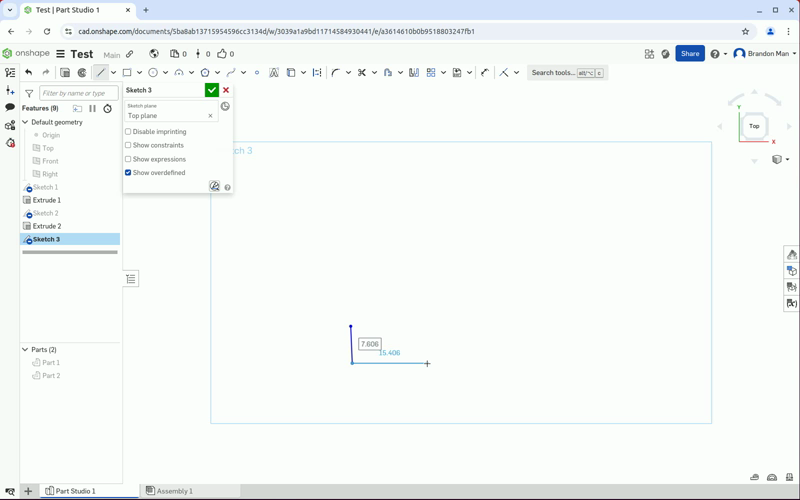
key_down(shift)
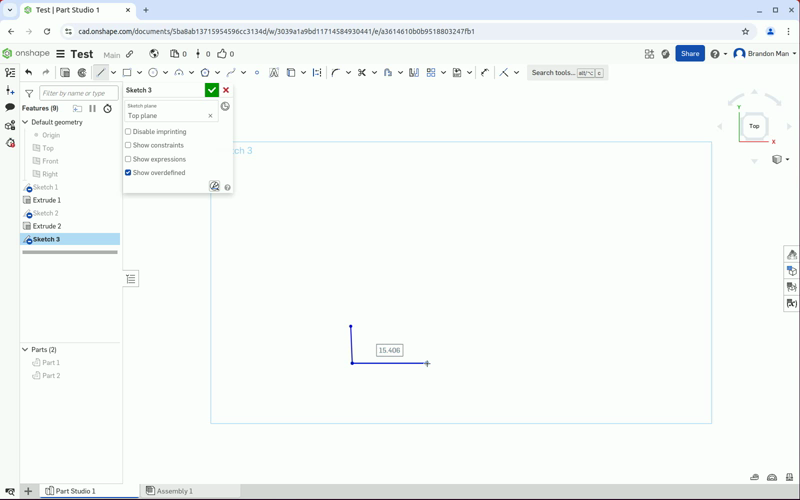
mouse_move(457, 363)
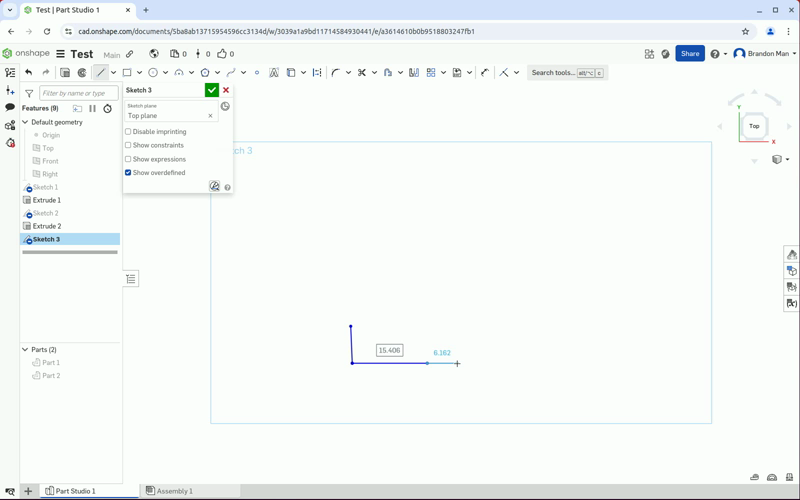
mouse_move(388, 326)
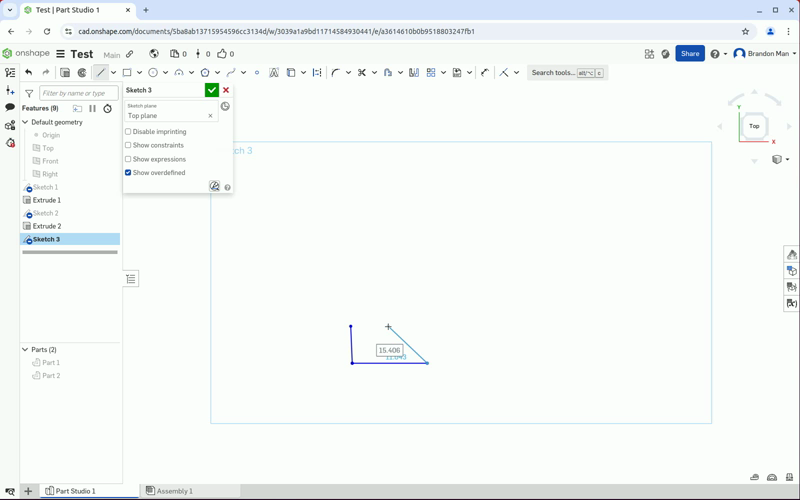
click(388, 326)
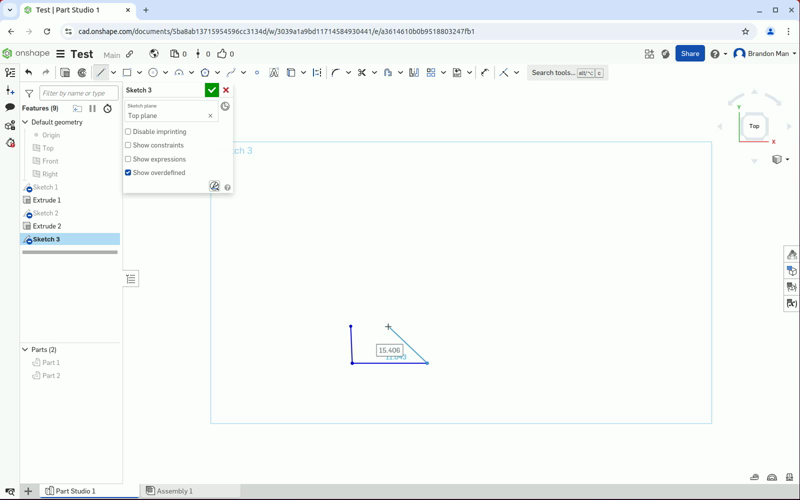
key_up(shift)
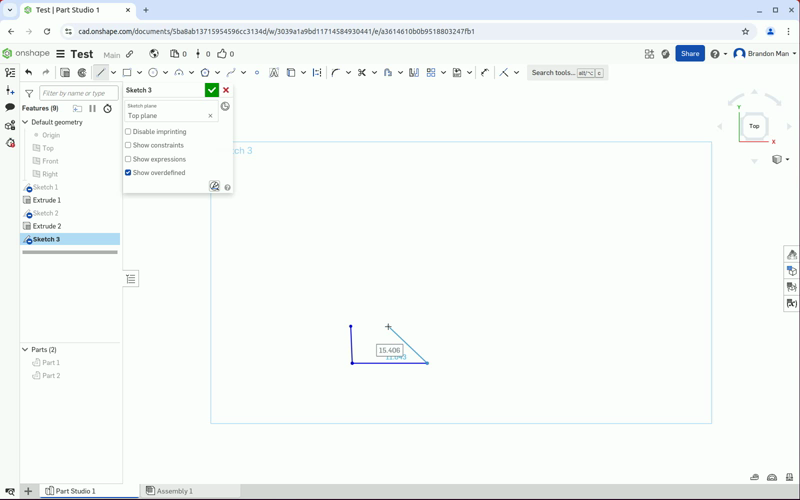
mouse_move(418, 326)
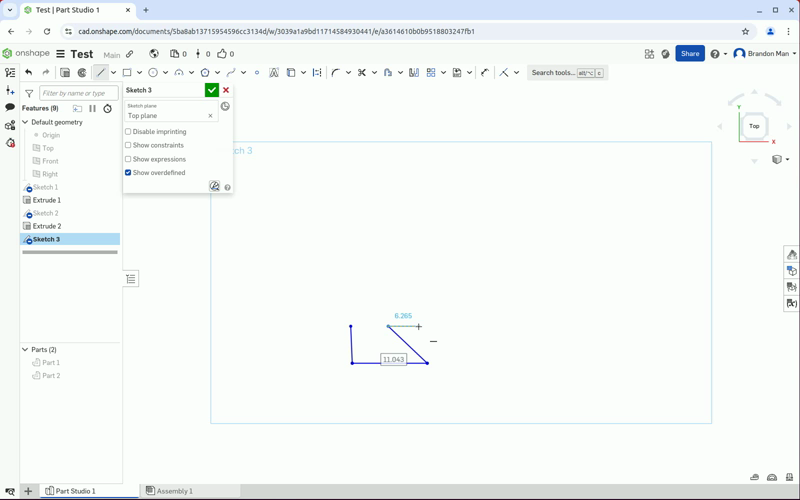
key_down(shift)
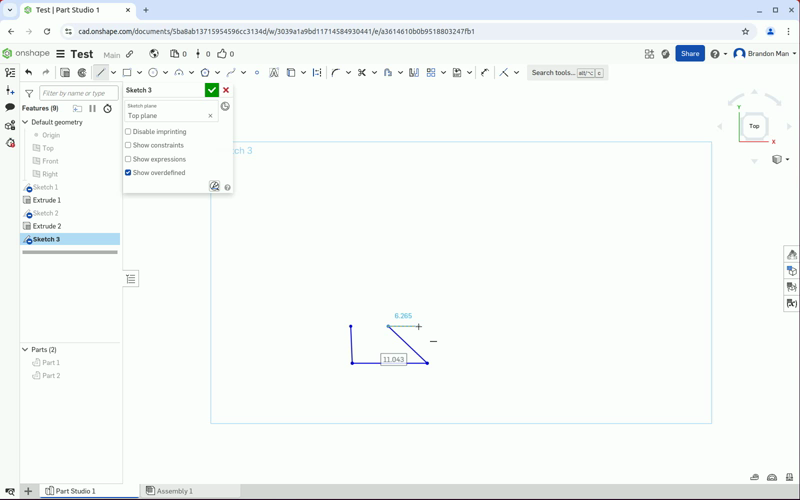
mouse_move(350, 326)
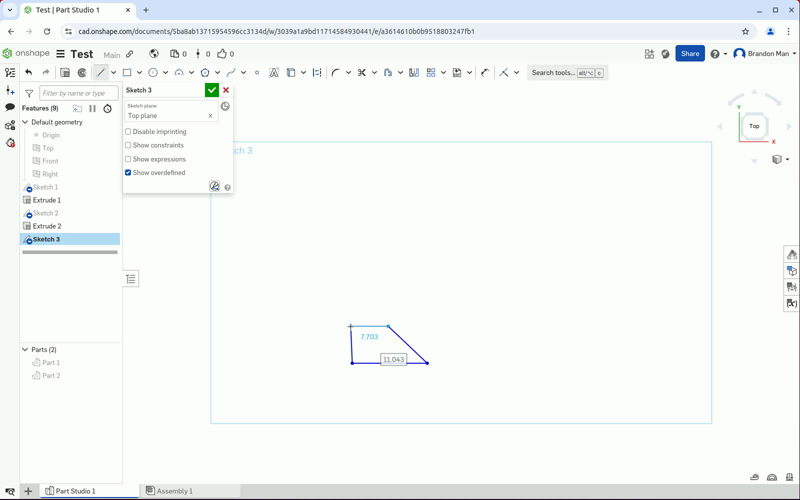
key_up(shift)
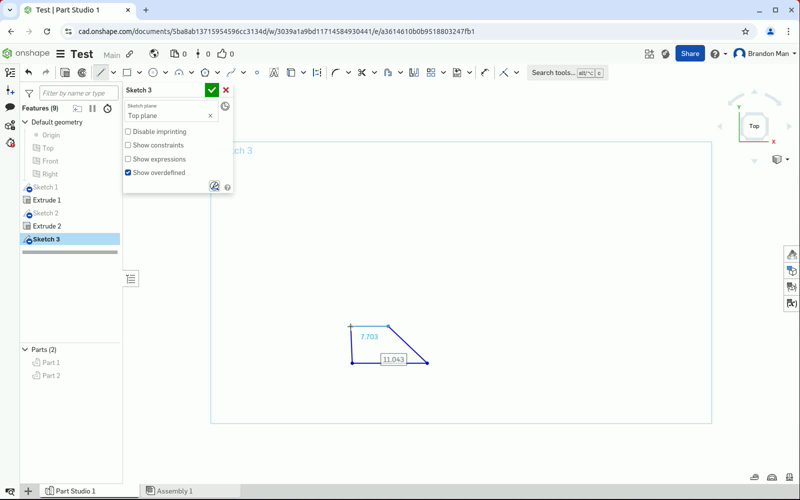
click(350, 326)
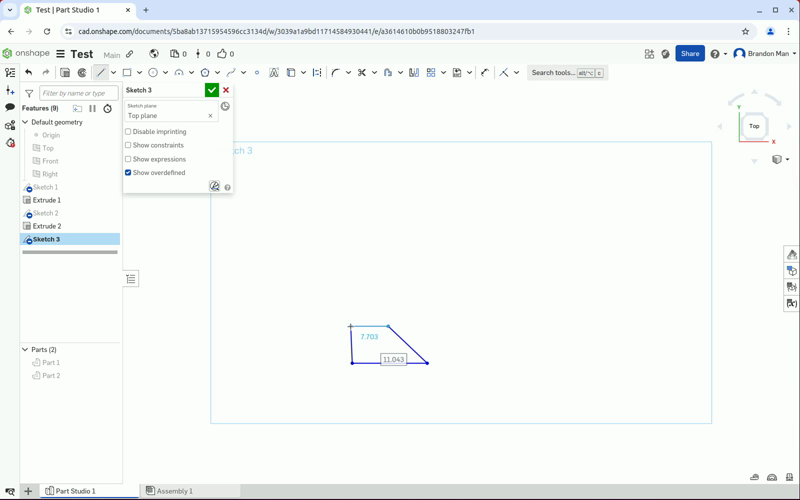
key(esc)
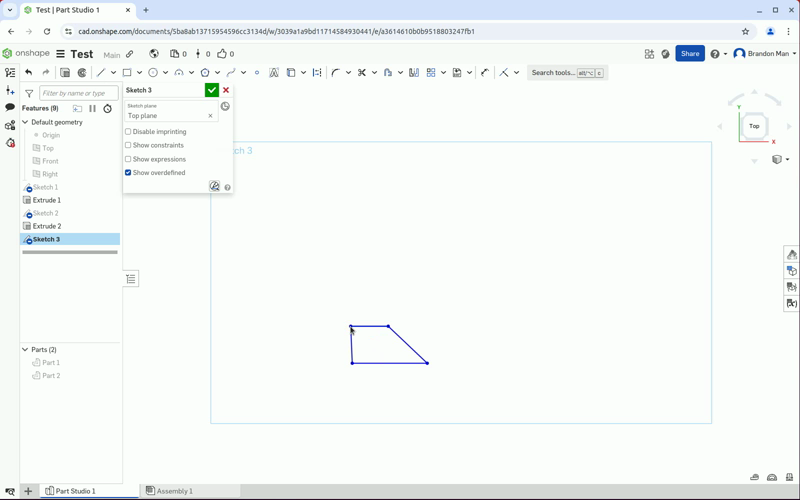
mouse_move(380, 350)
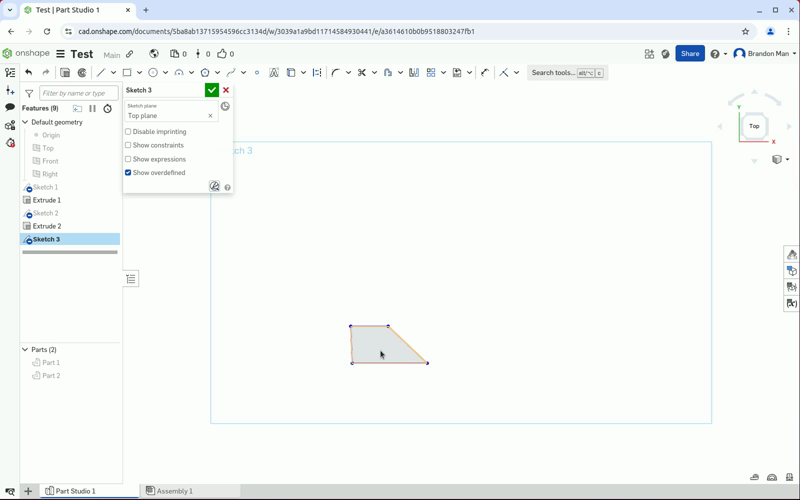
click(380, 350)
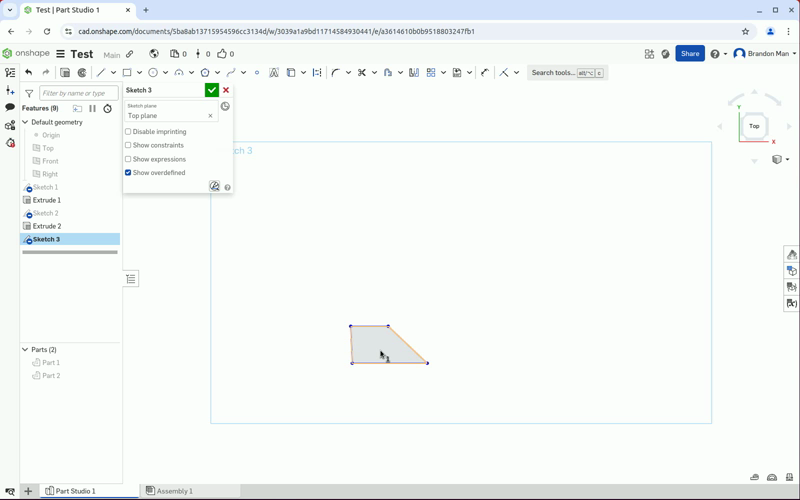
mouse_move(73, 352)
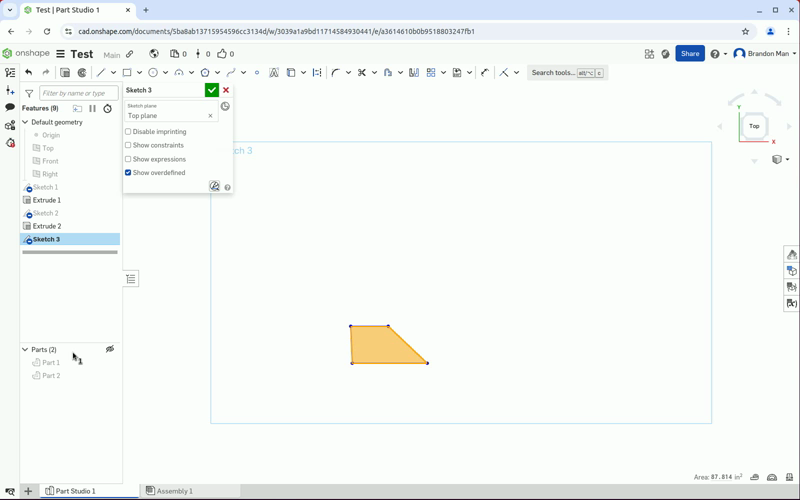
key(shift+y)
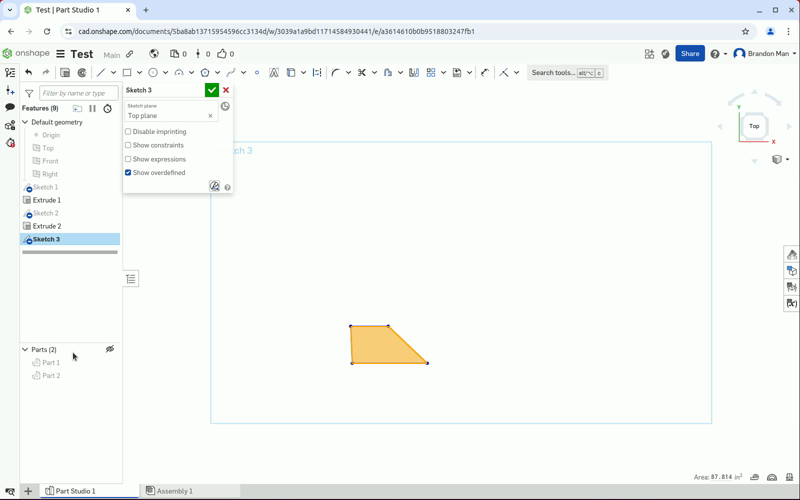
key(shift+e)
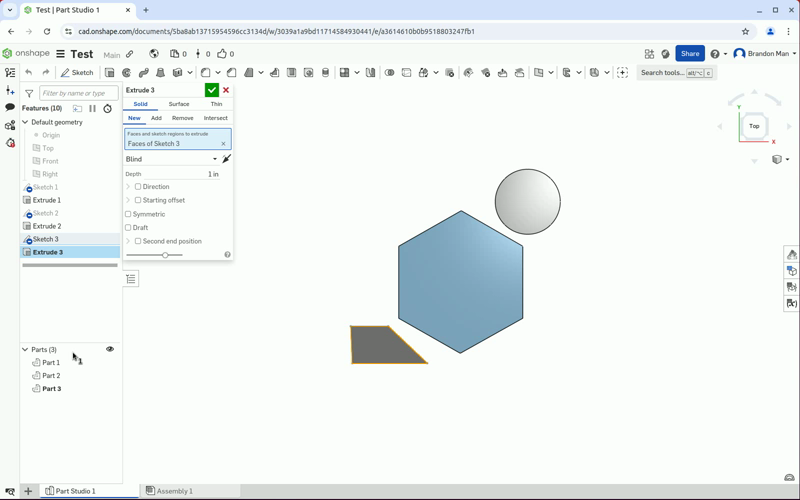
mouse_move(143, 106)
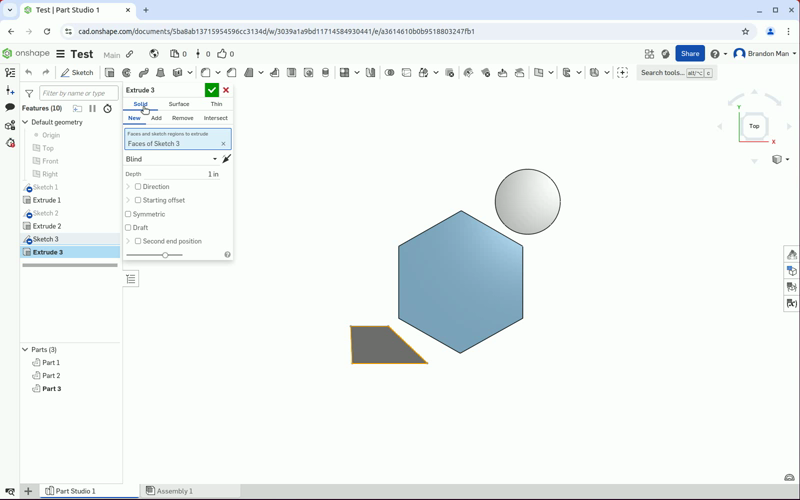
click(143, 106)
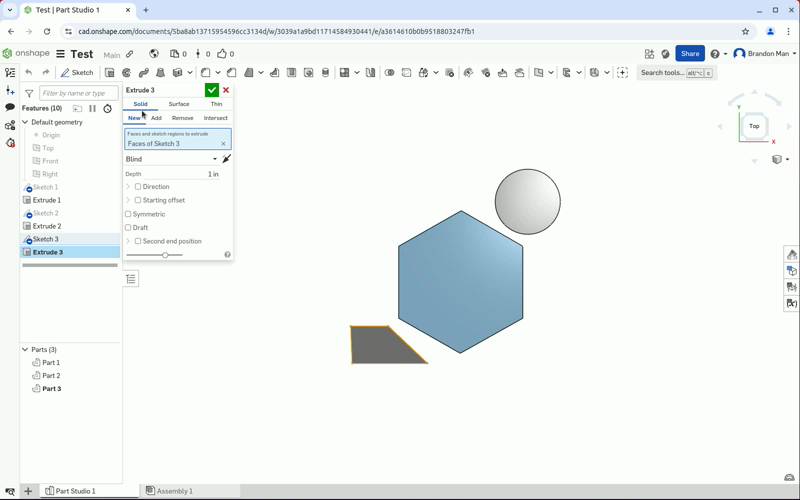
mouse_move(137, 120)
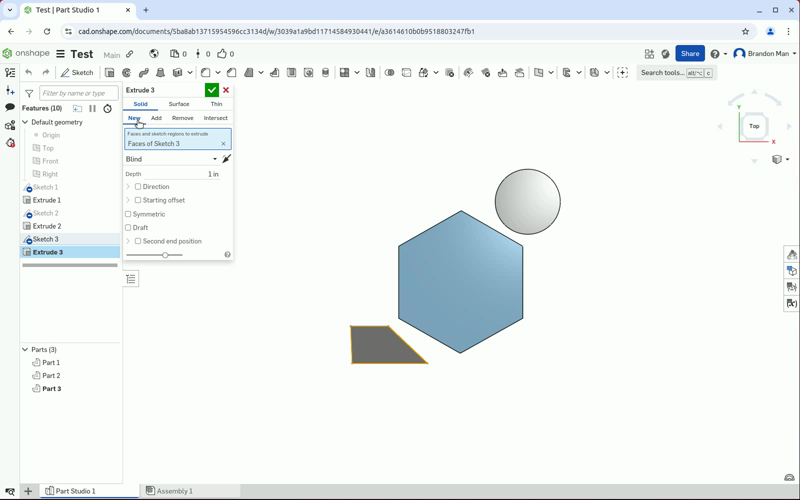
click(137, 120)
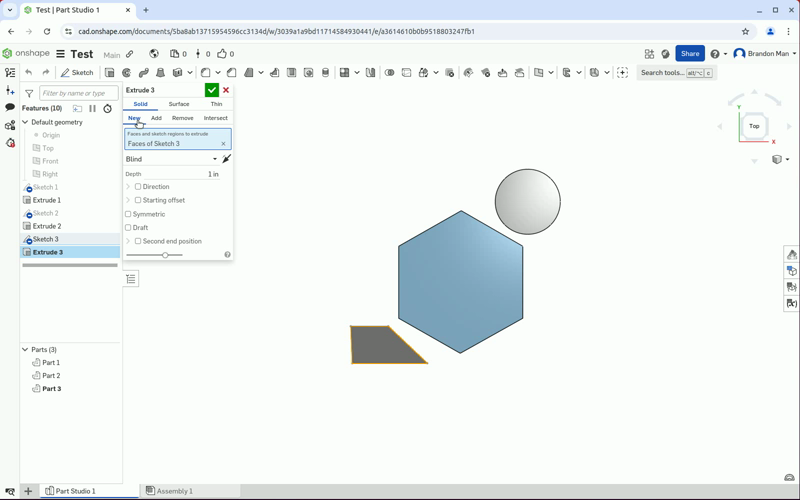
key(tab, 4)
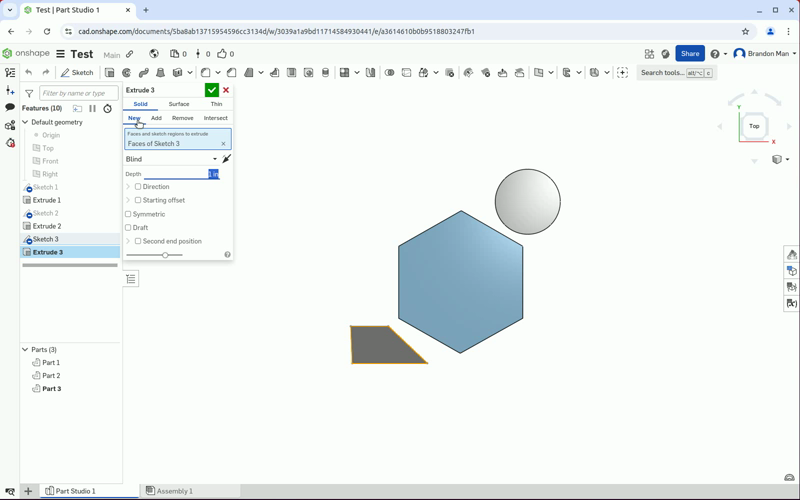
text(7.943)
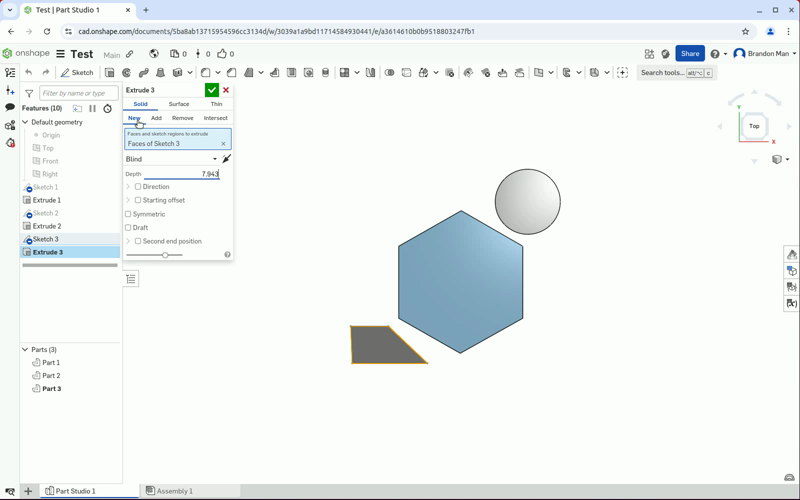
key(enter)
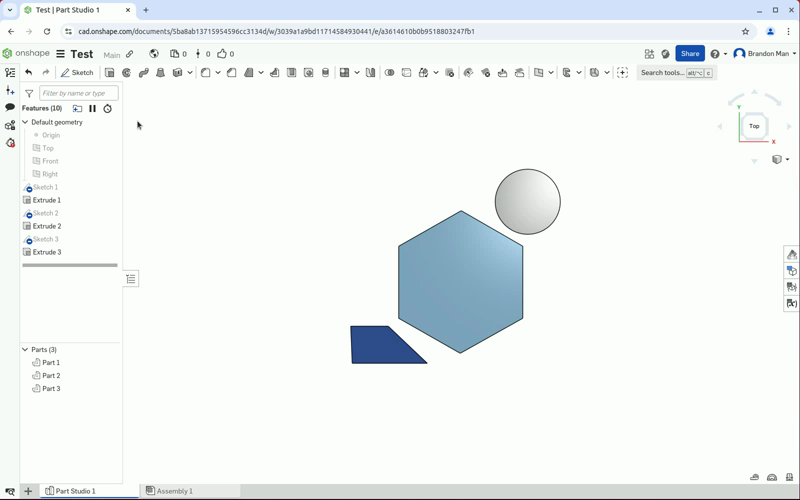
key(shift+h)
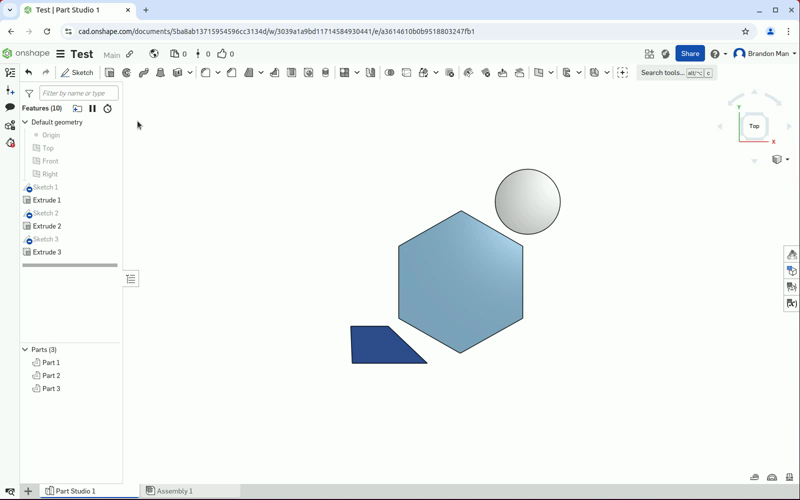
key(shift+h)
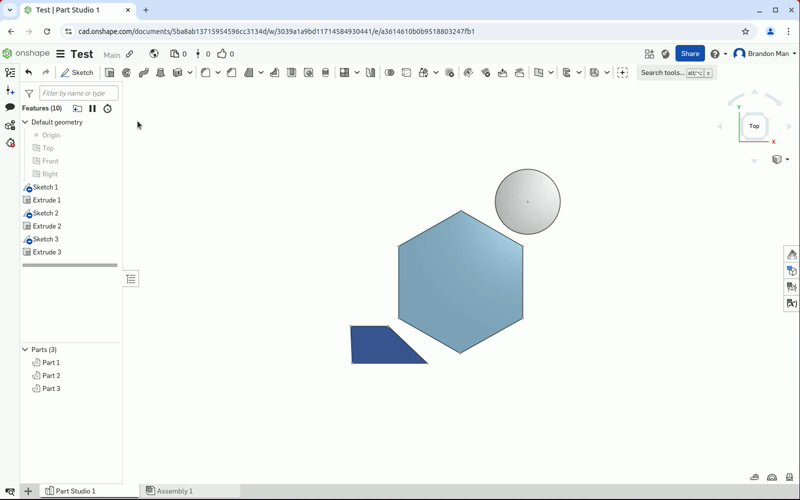
key(shift+7)
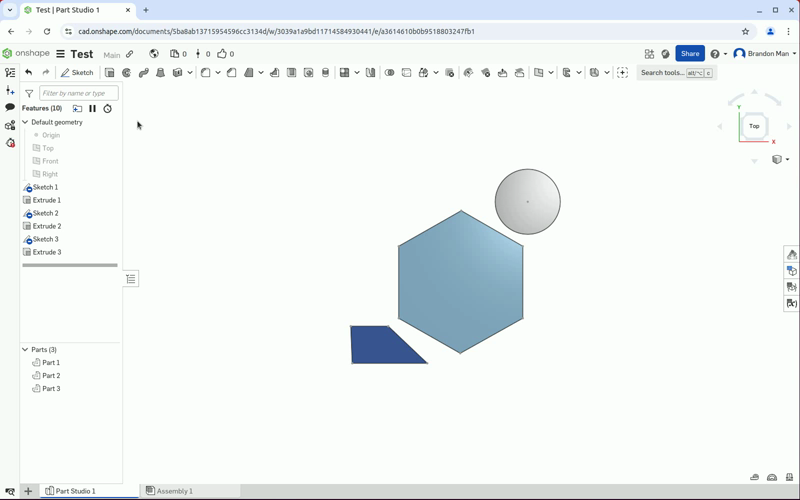
key(up, 3)
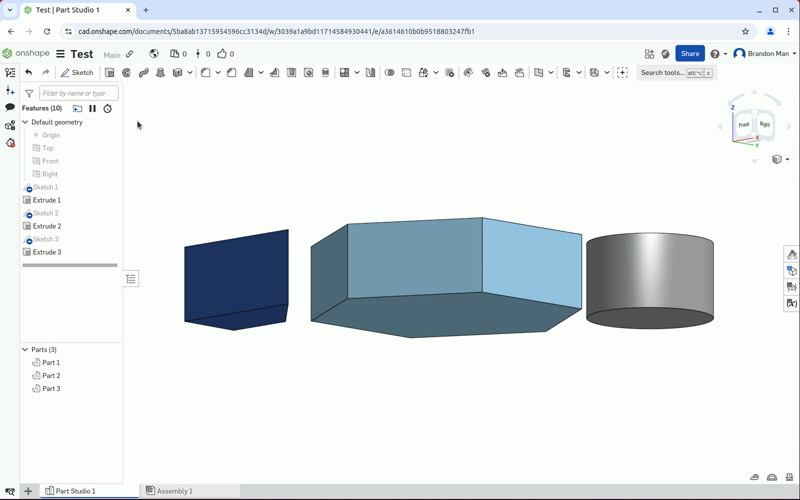
key(left, 3)
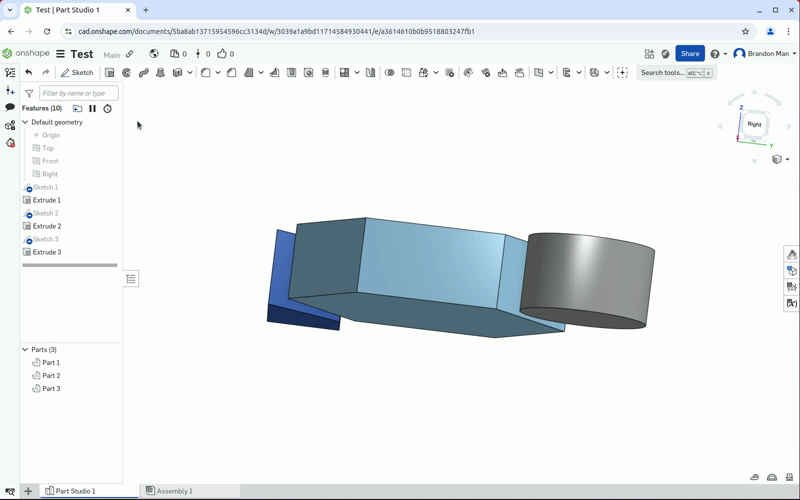
key(right, 3)
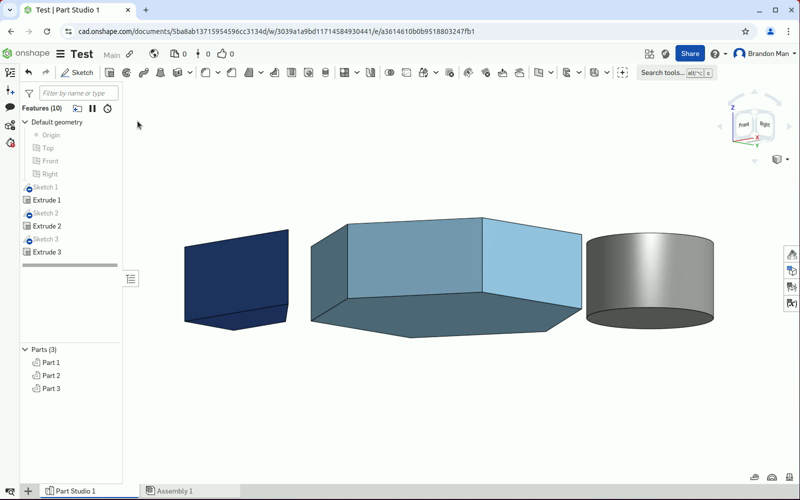
key(down, 3)
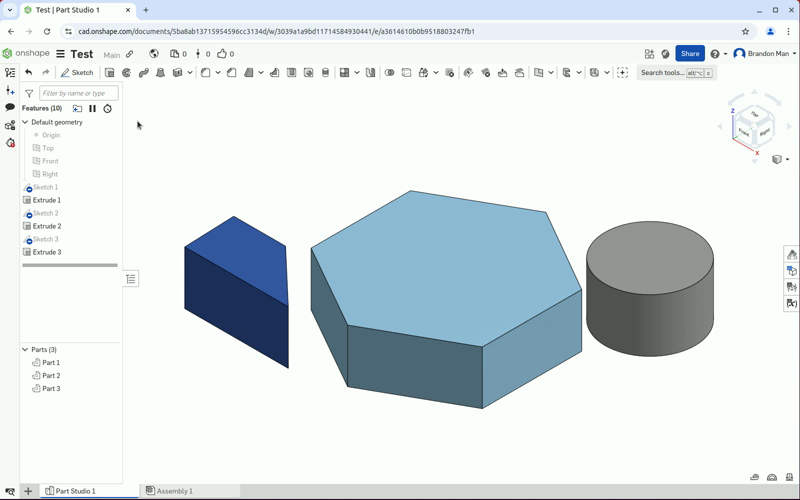
mouse_move(73, 189)
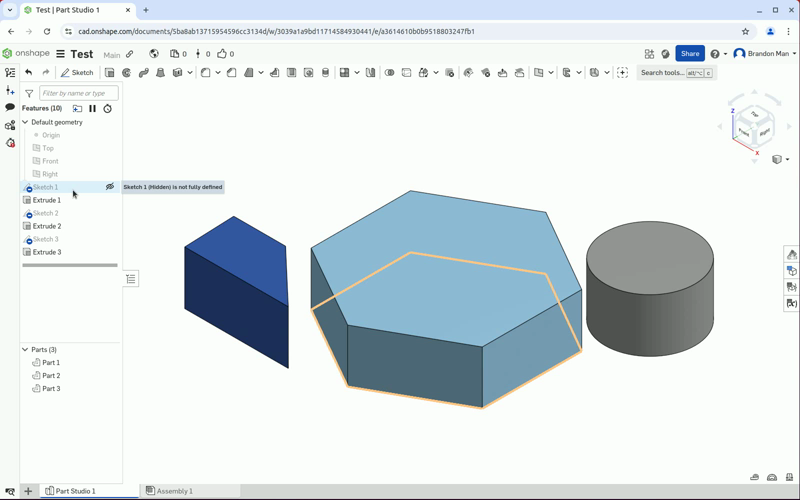
click(73, 189)